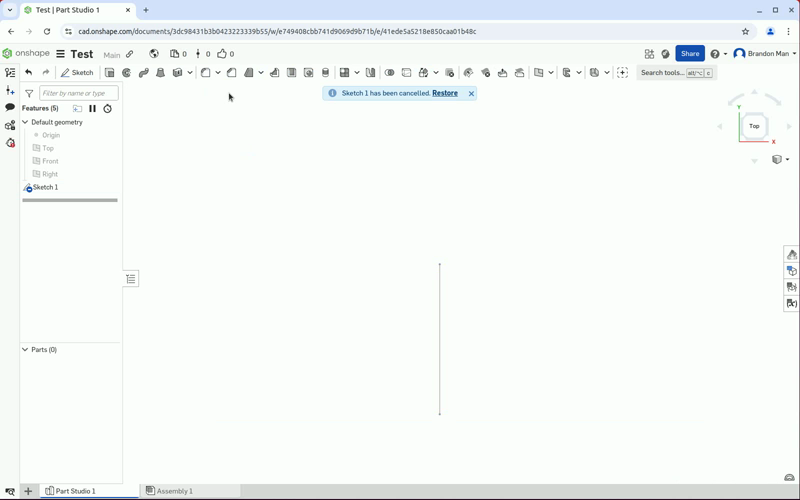
key(shift+h)
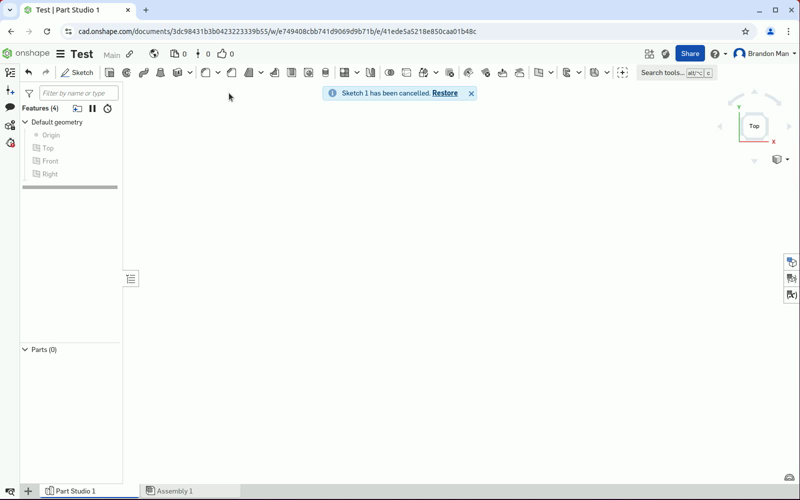
mouse_move(73, 352)
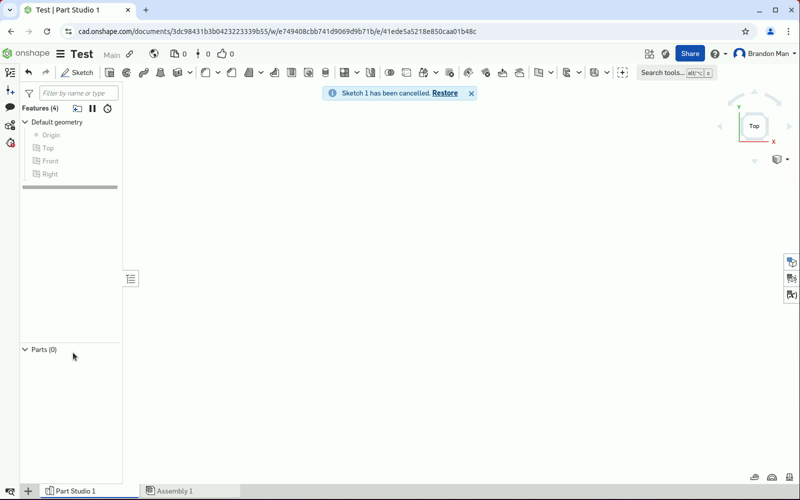
key(y)
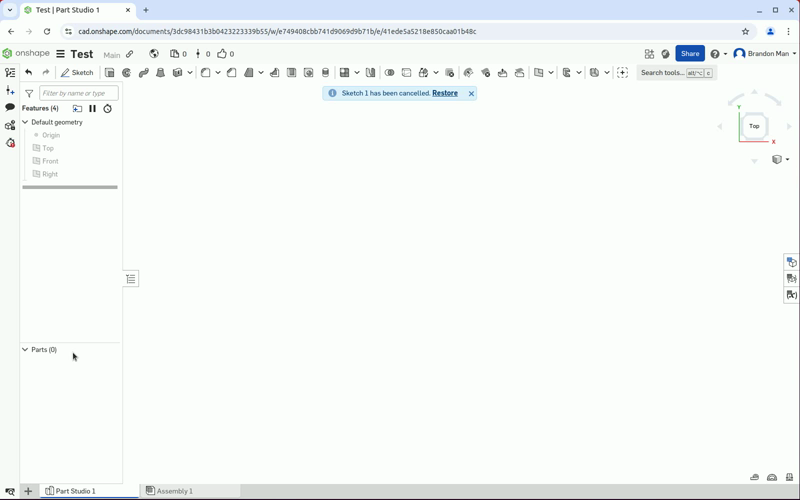
key(shift+p)
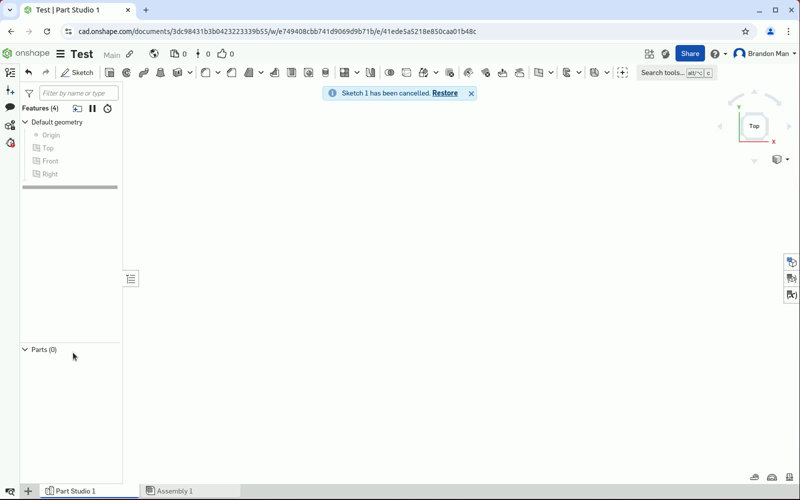
key(space)
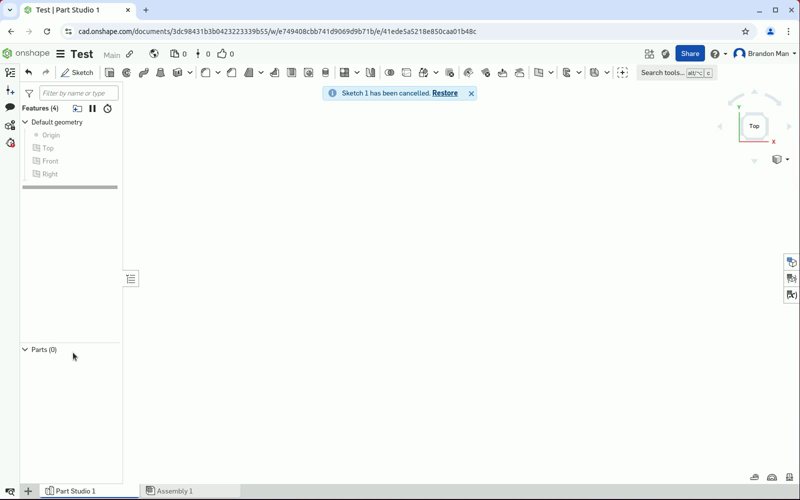
key_down(shift)
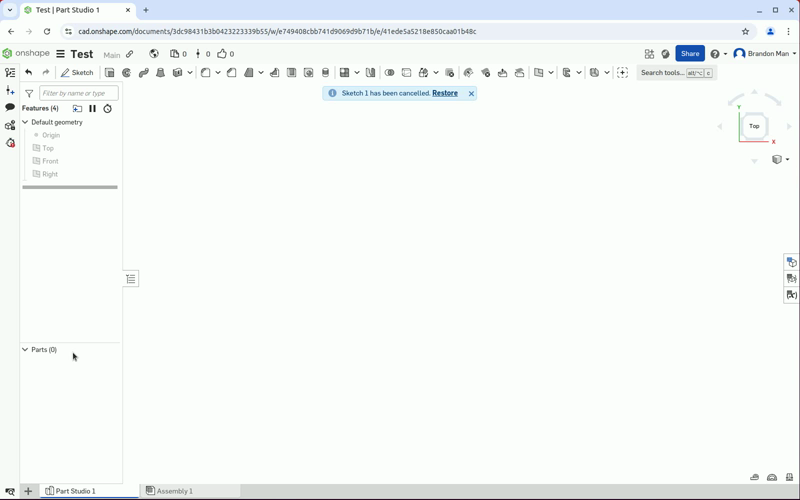
key(up)
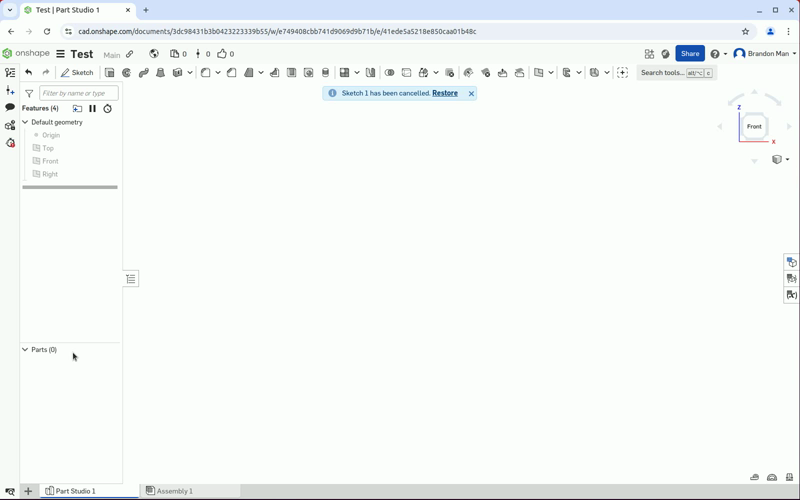
key_up(shift)
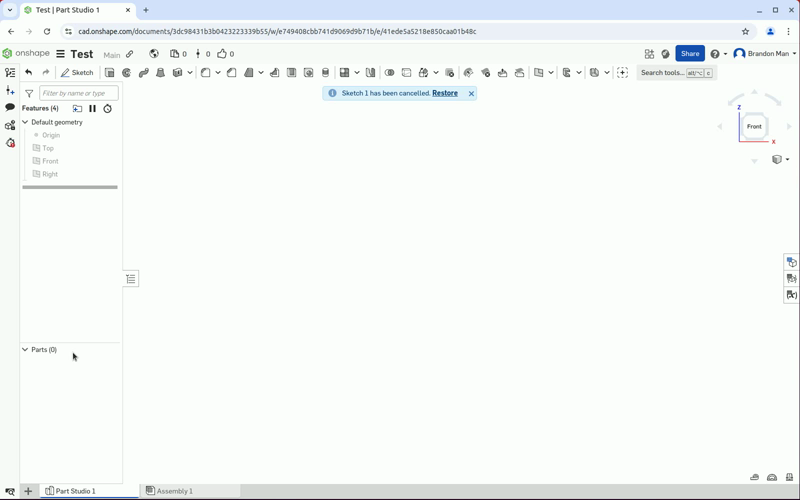
mouse_move(73, 352)
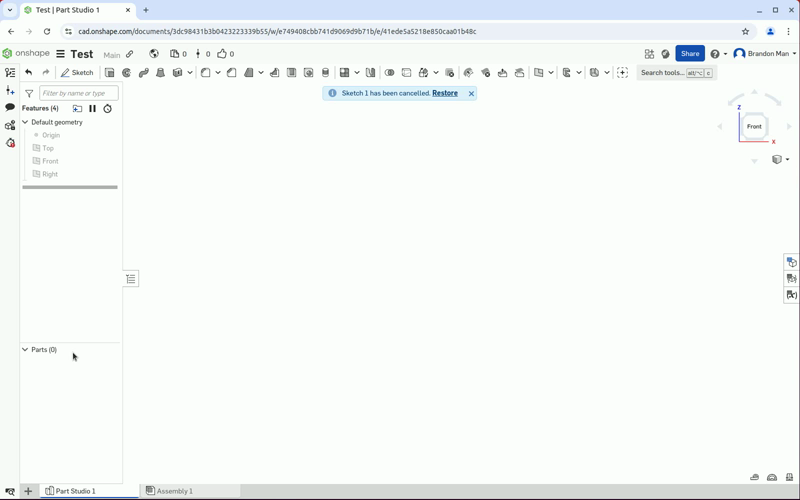
key(shift+y)
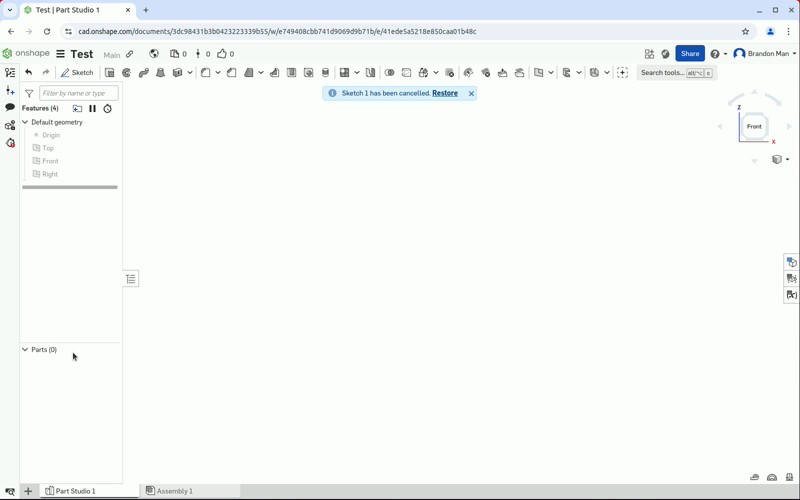
key(shift+s)
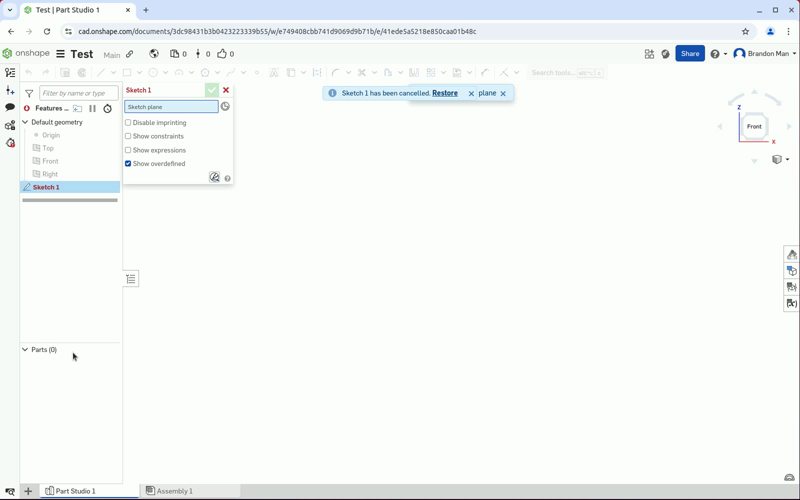
mouse_move(73, 163)
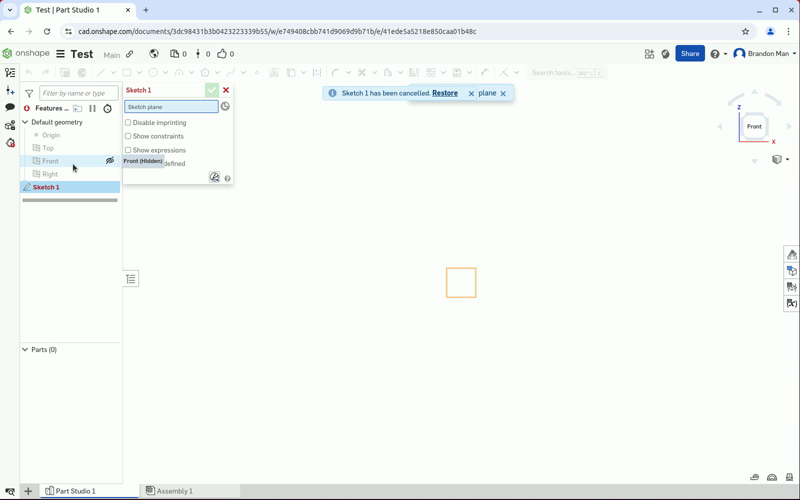
click(73, 163)
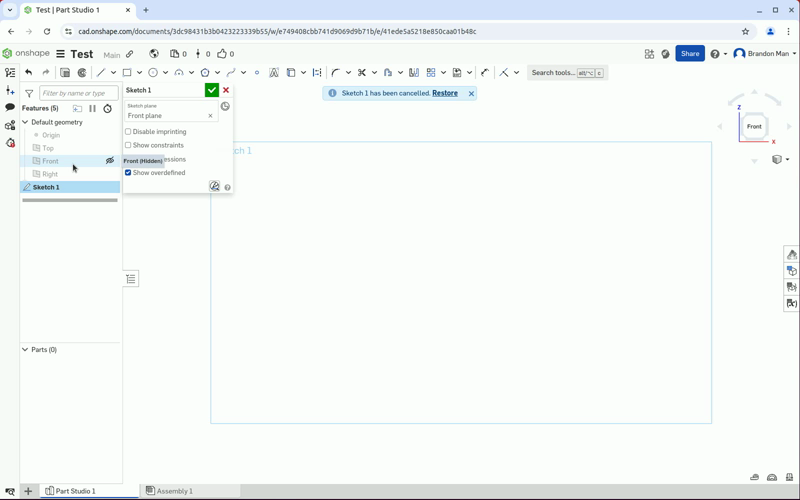
mouse_move(73, 352)
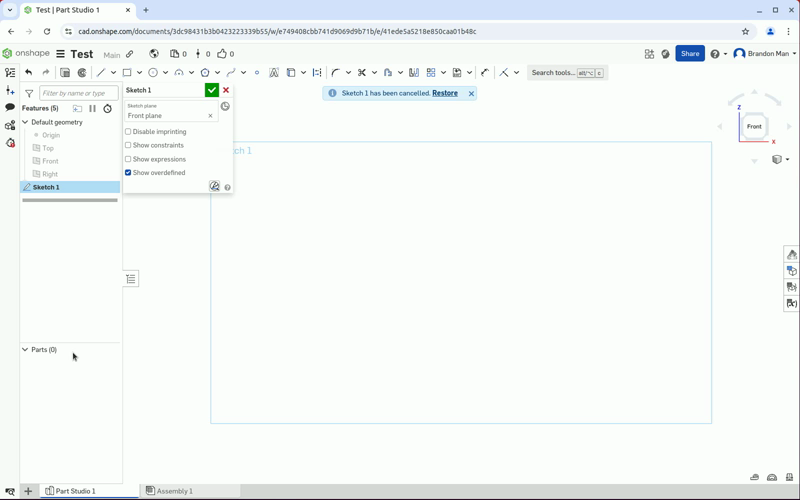
key(y)
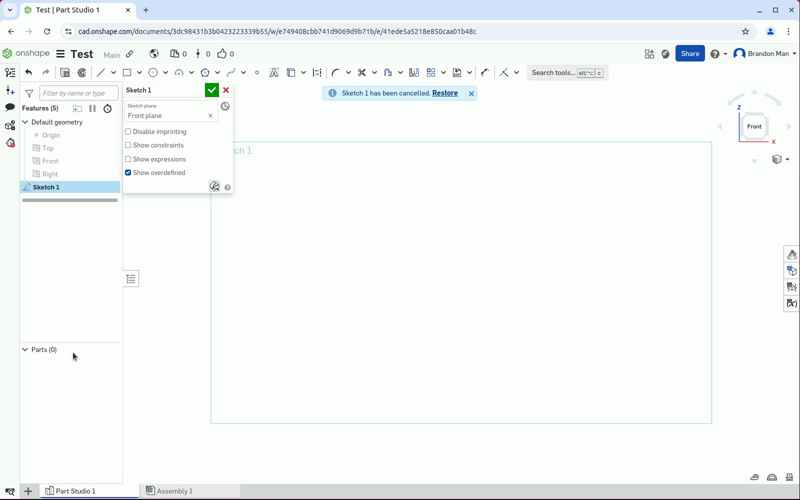
key(l)
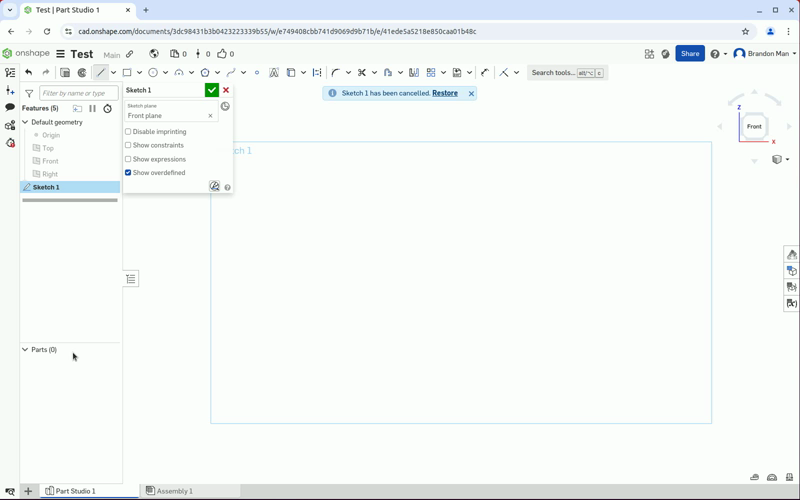
key_down(shift)
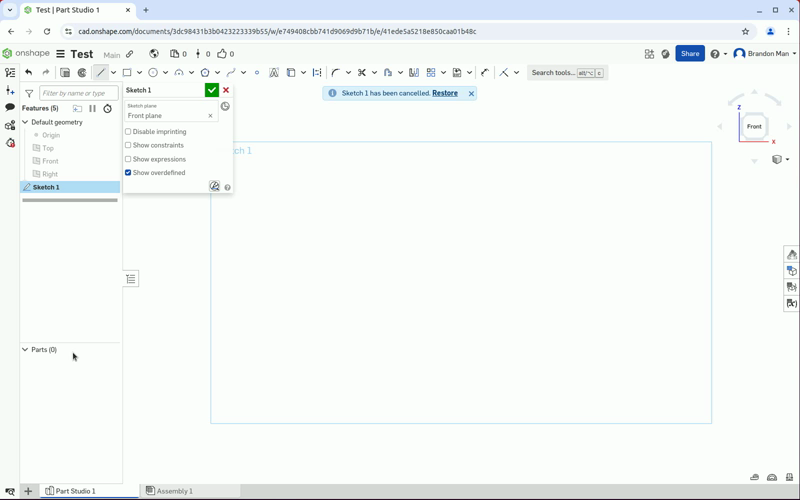
mouse_move(459, 285)
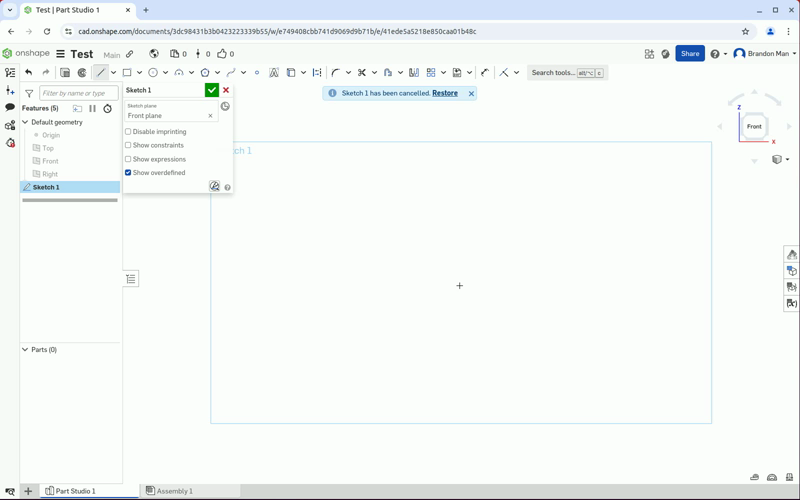
click(459, 285)
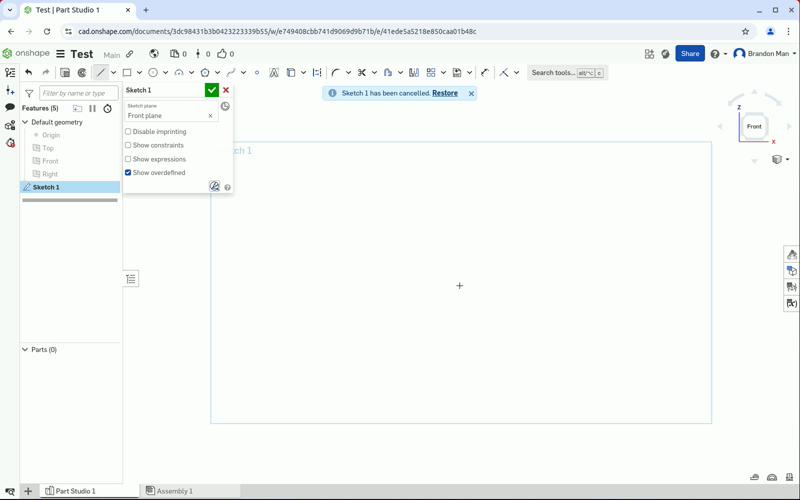
key_up(shift)
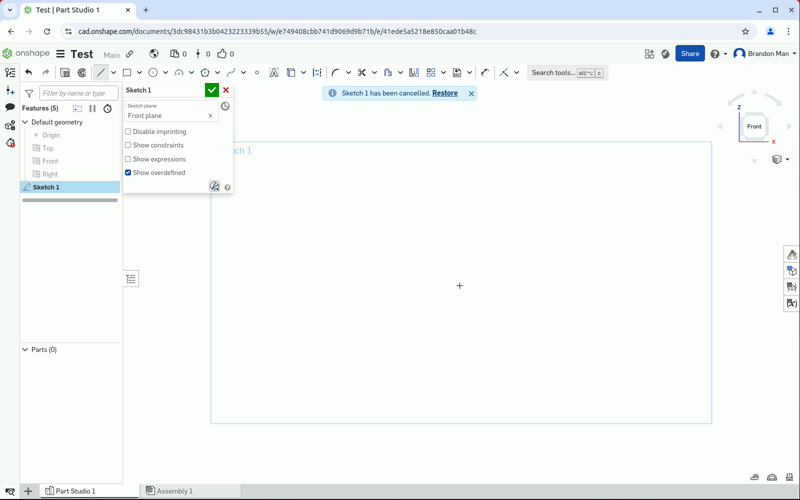
key_down(shift)
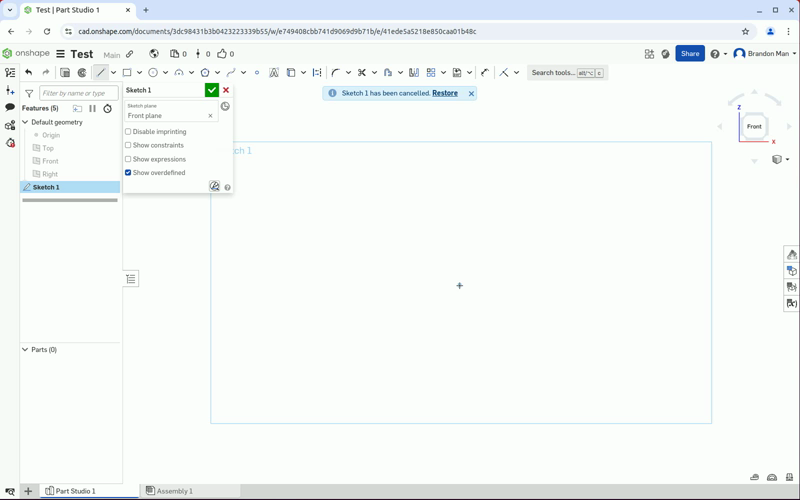
mouse_move(489, 285)
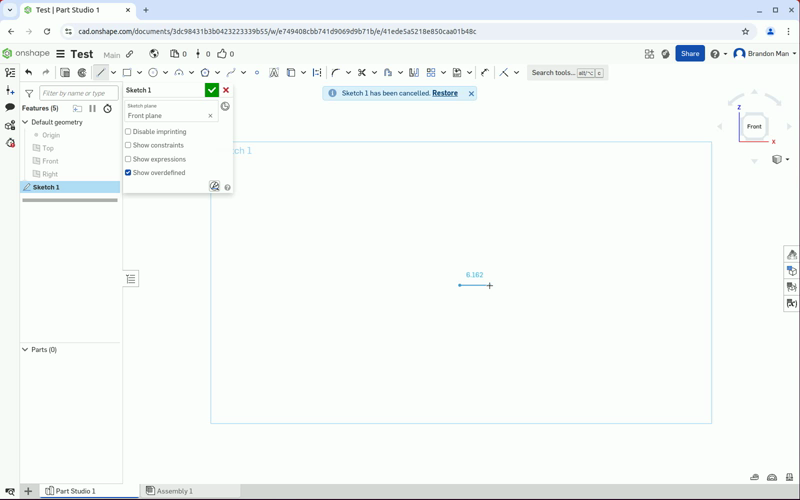
mouse_move(508, 285)
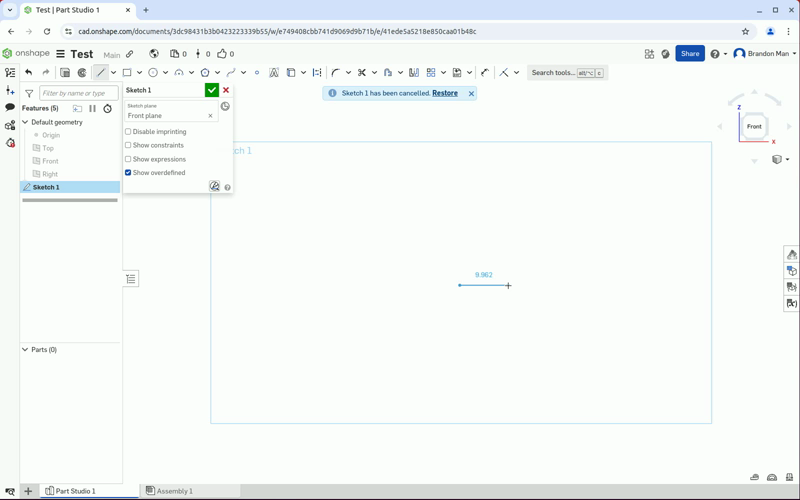
click(508, 285)
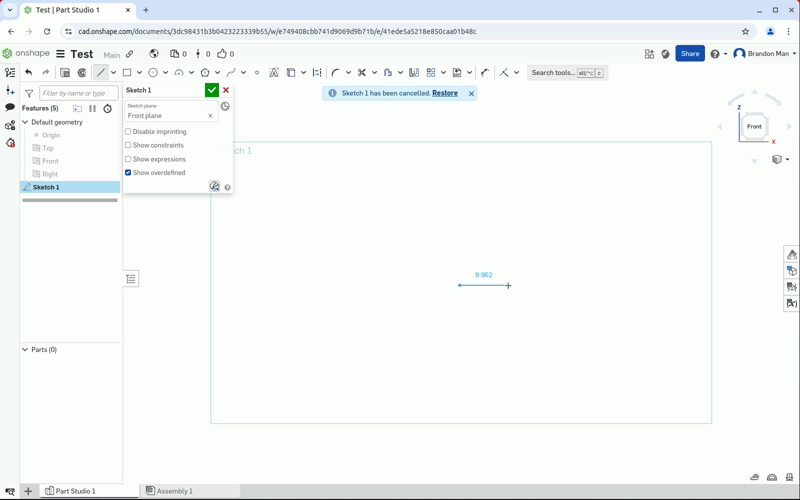
key_up(shift)
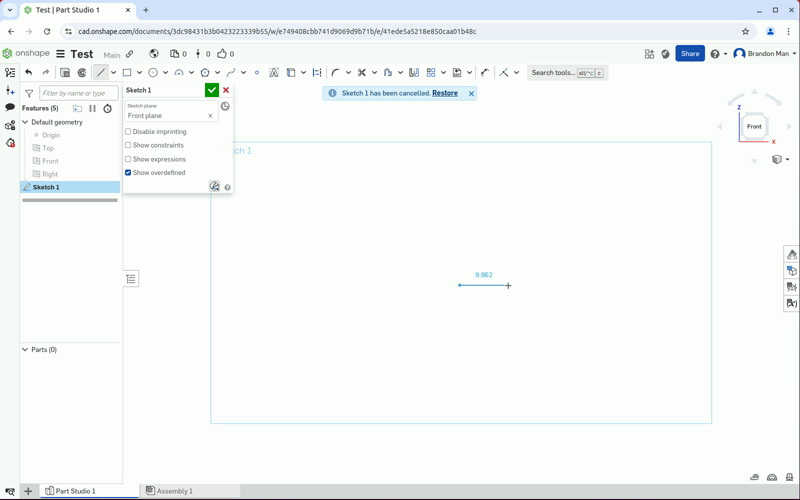
key_down(shift)
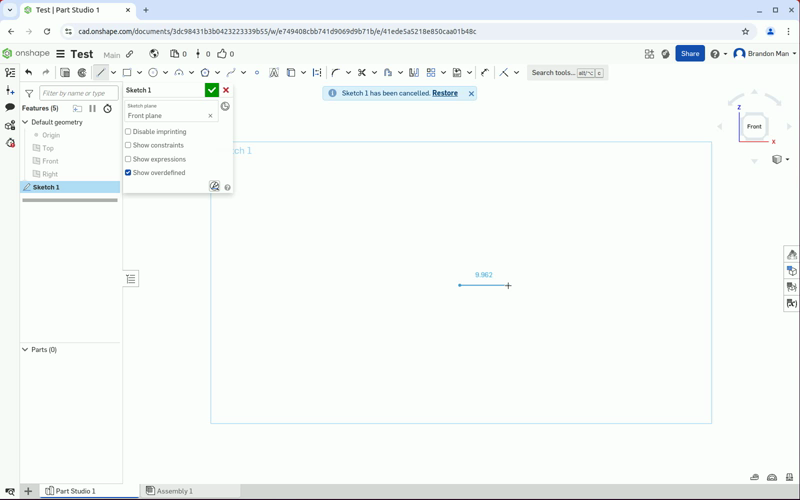
mouse_move(538, 285)
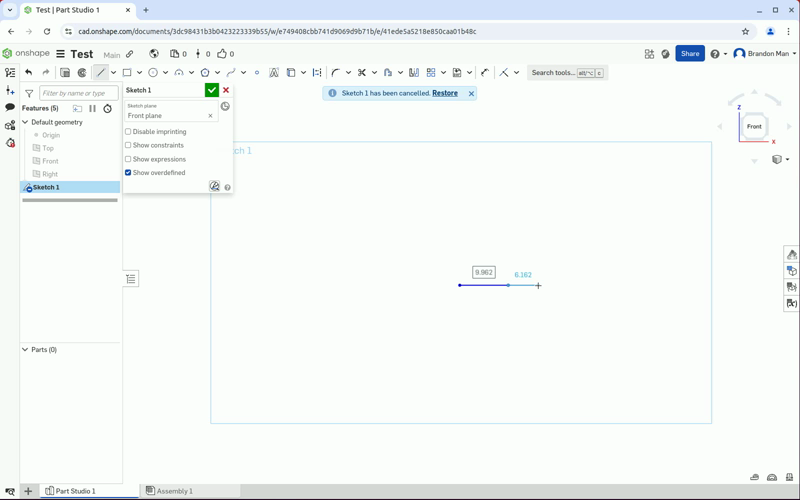
mouse_move(508, 249)
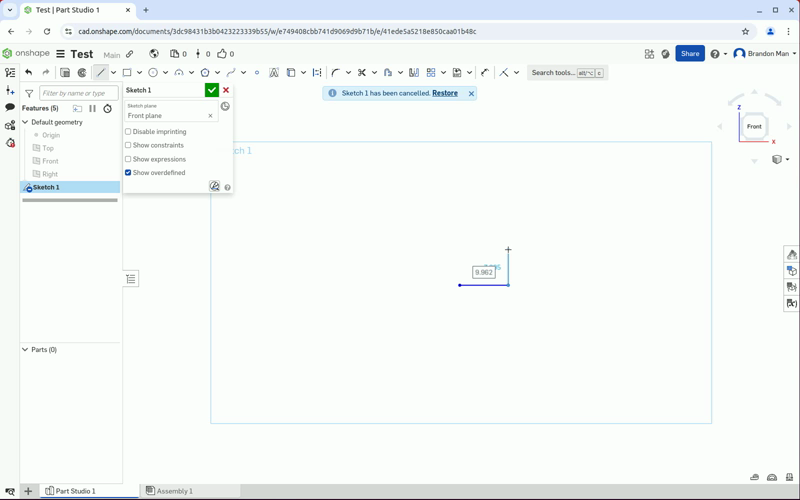
click(508, 249)
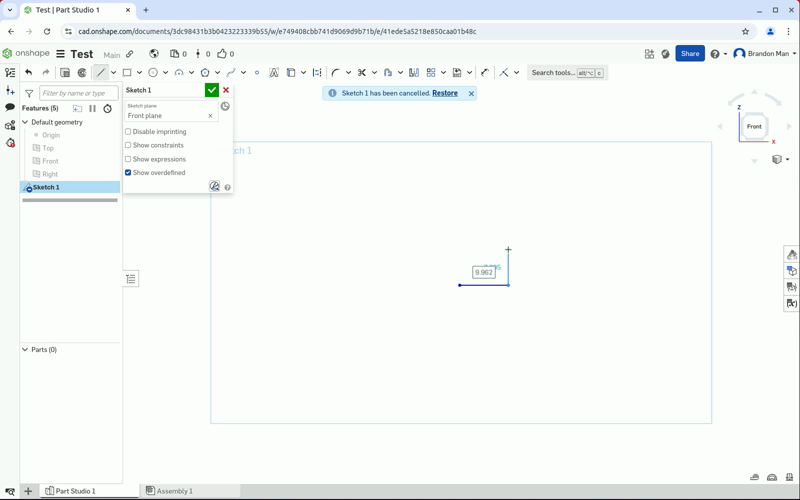
key_up(shift)
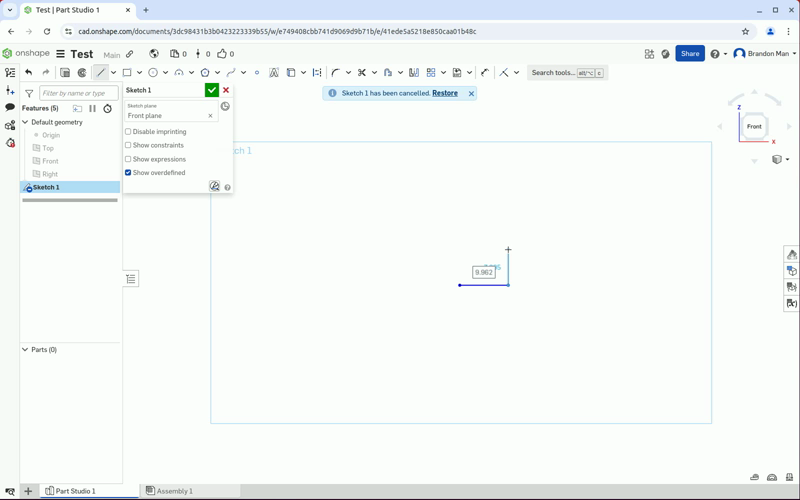
key_down(shift)
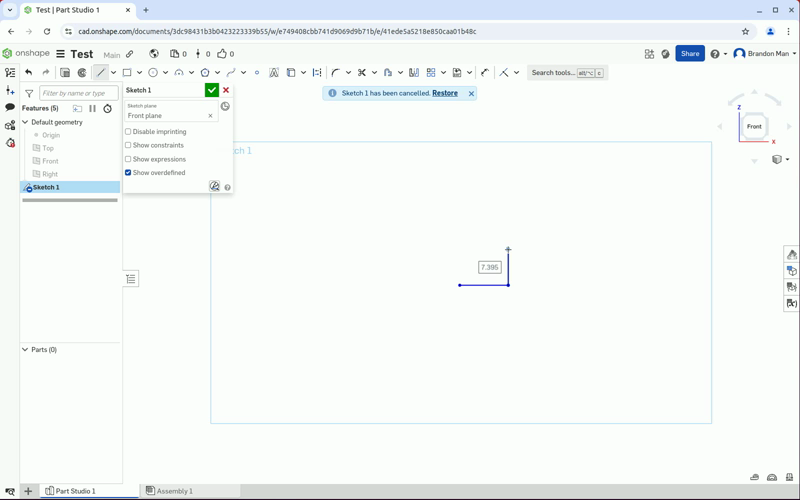
mouse_move(538, 249)
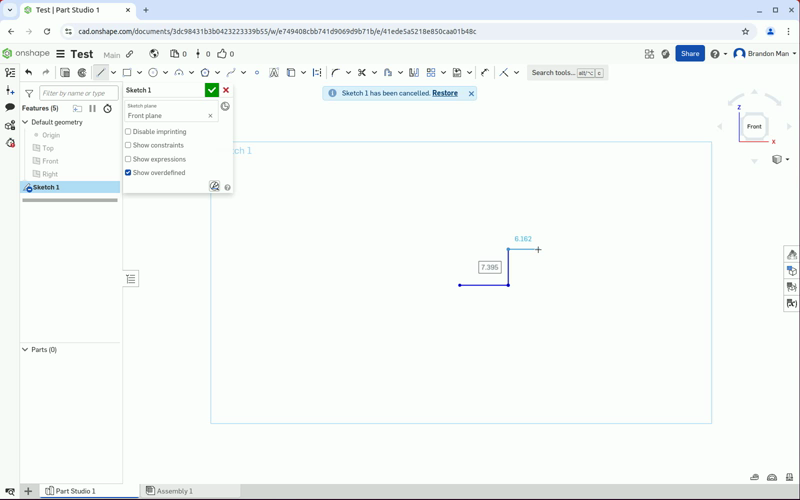
mouse_move(459, 249)
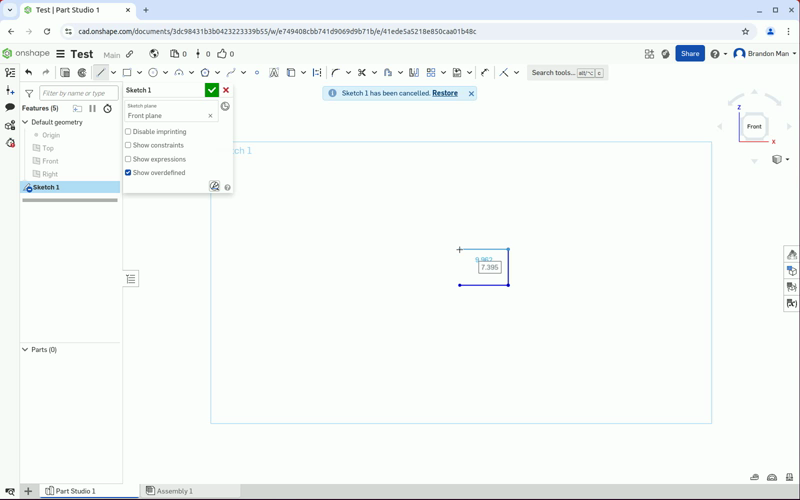
click(459, 249)
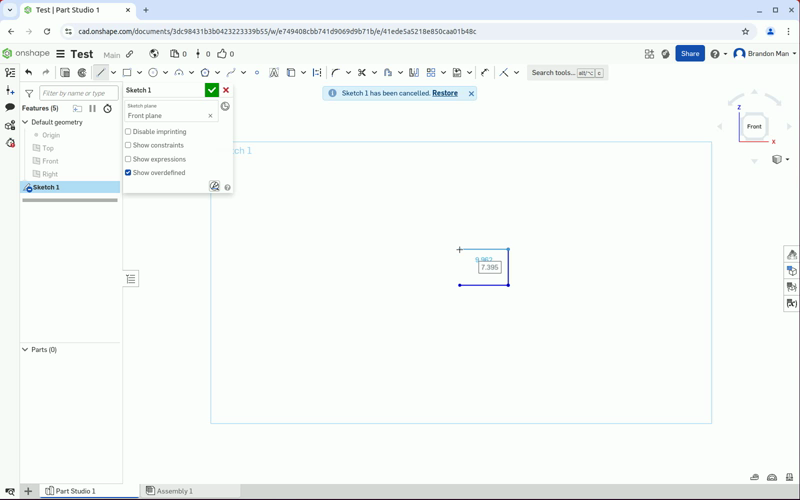
key_up(shift)
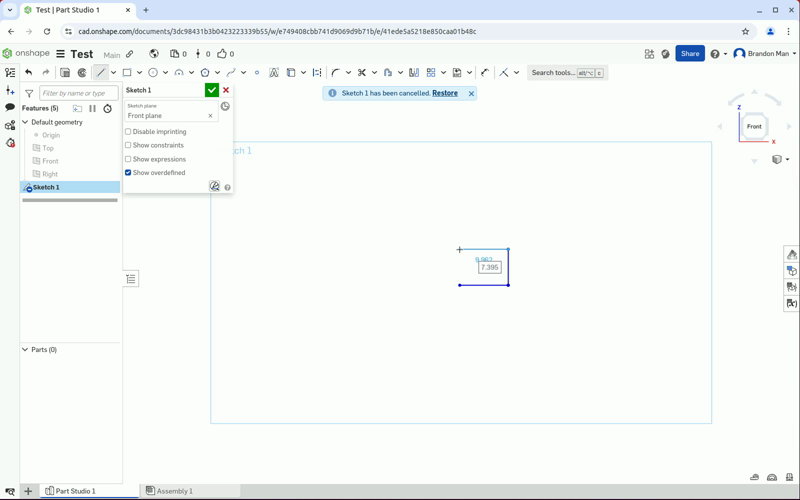
mouse_move(489, 249)
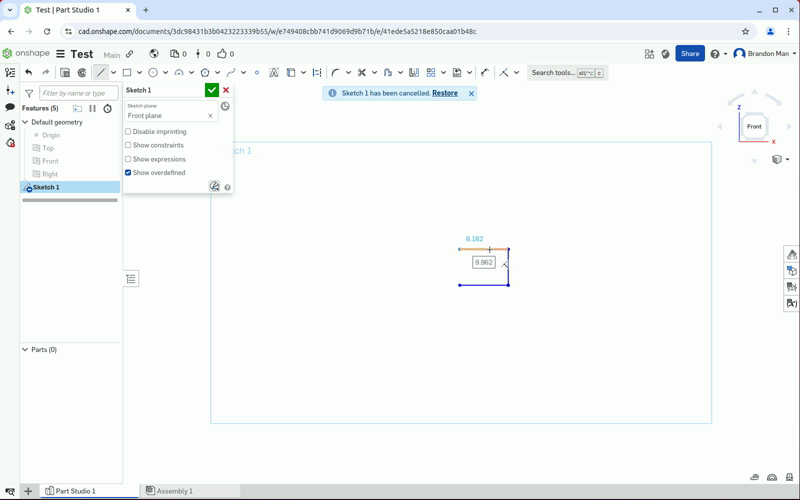
key_down(shift)
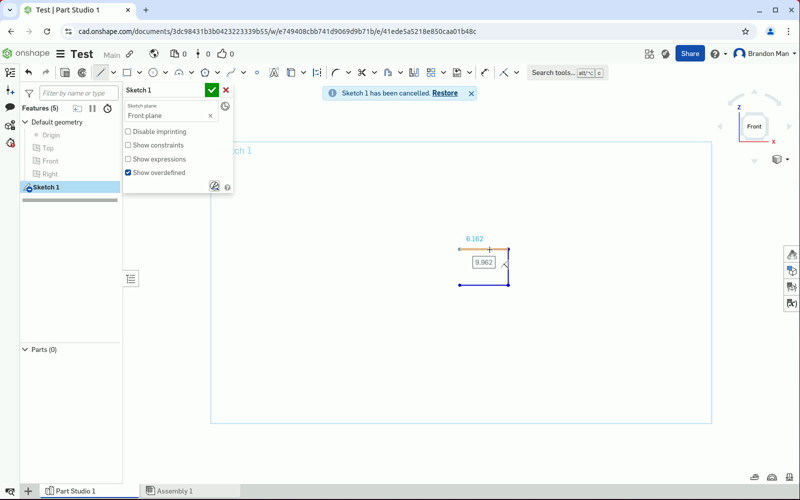
mouse_move(459, 285)
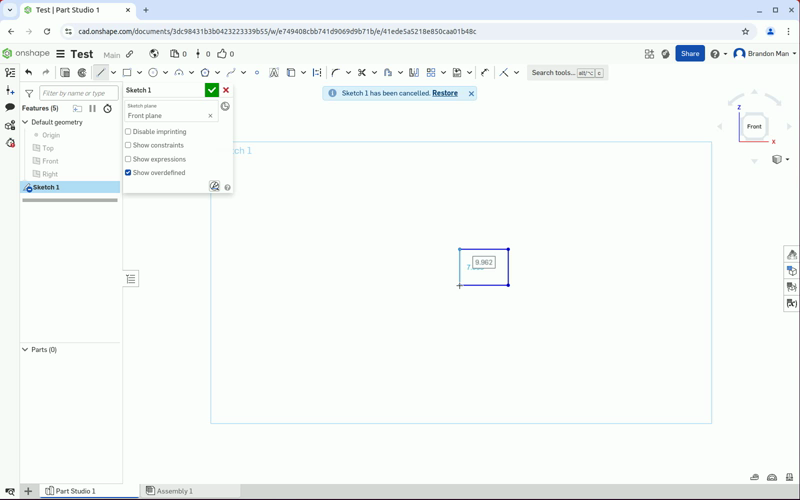
key_up(shift)
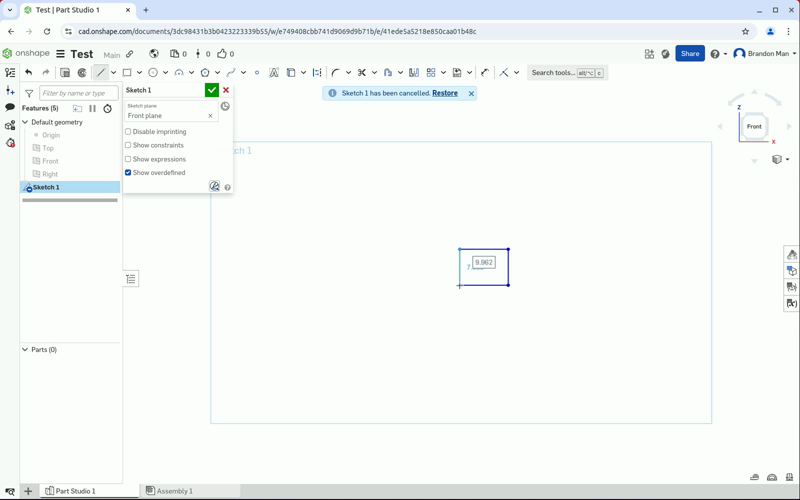
click(459, 285)
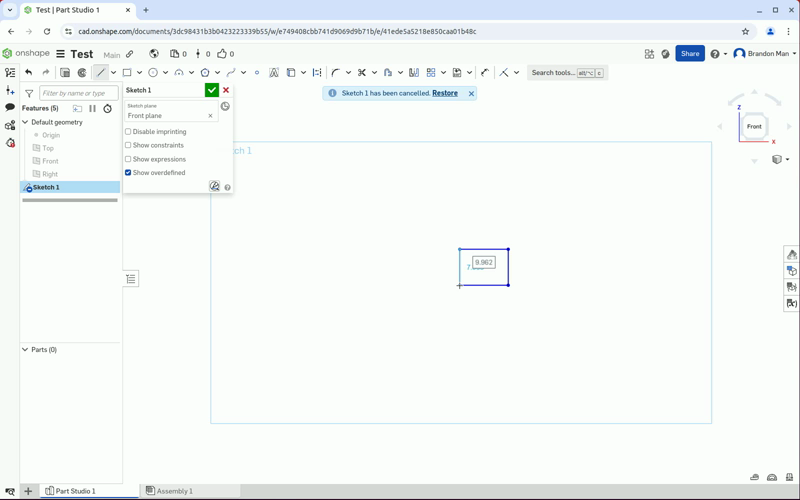
key(esc)
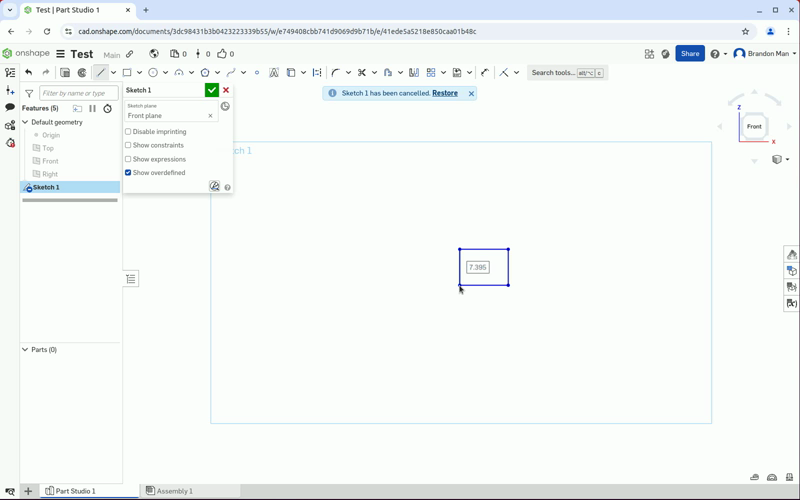
mouse_move(483, 261)
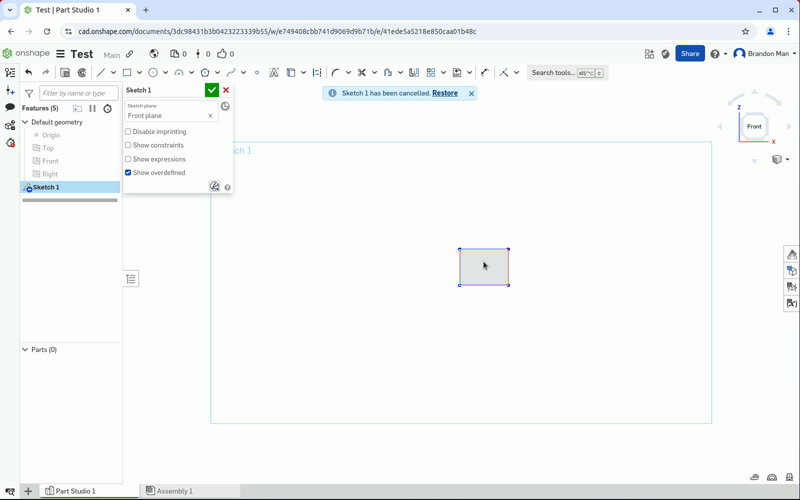
scroll(6)
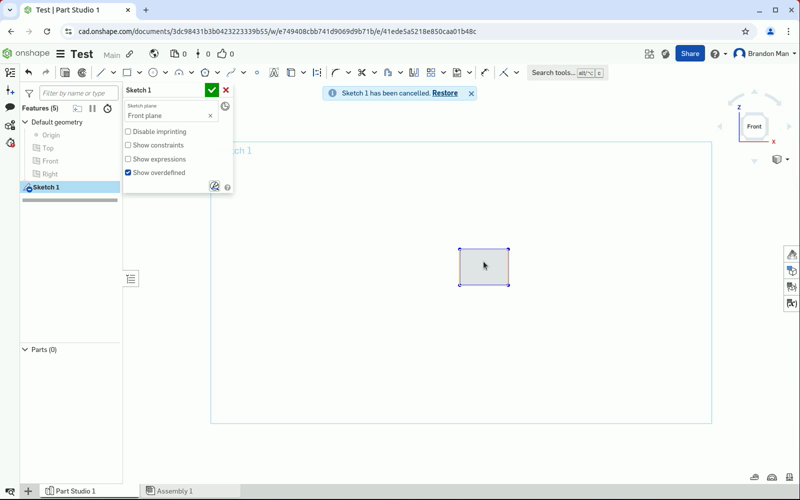
scroll(6)
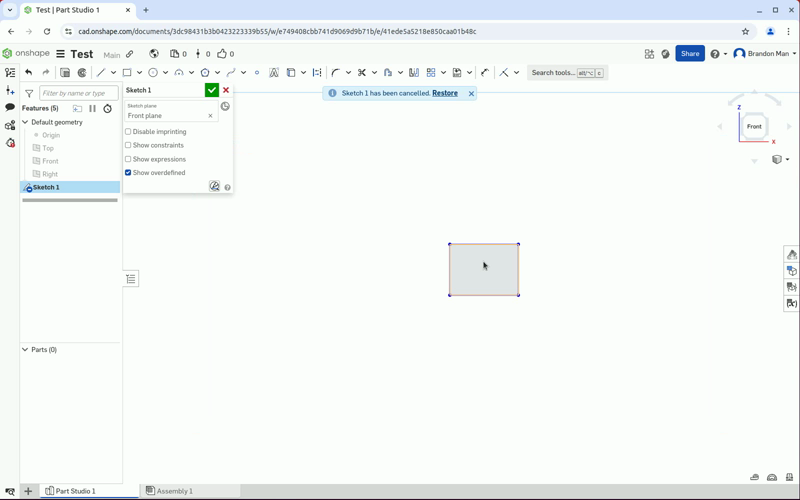
scroll(6)
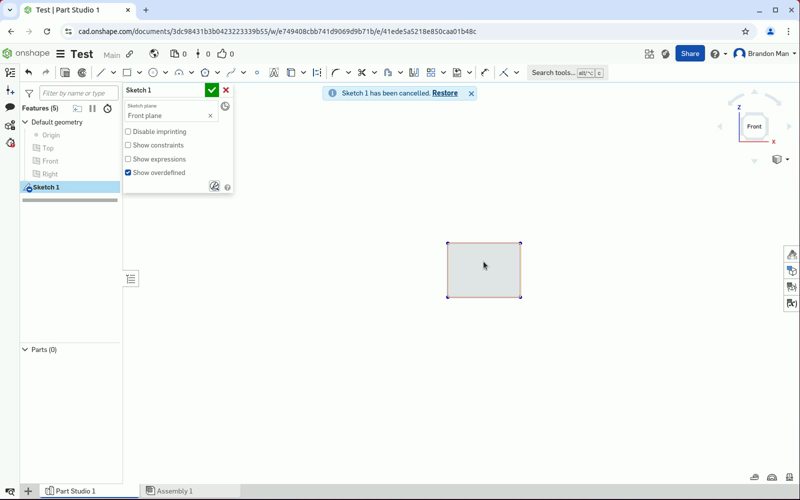
scroll(6)
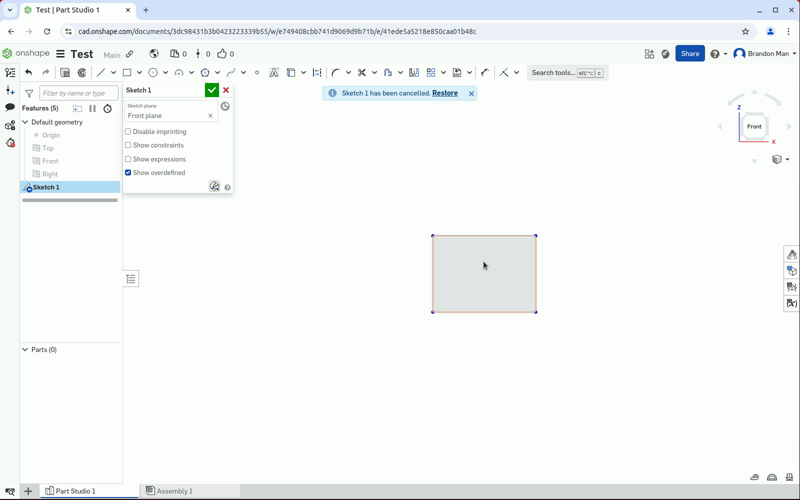
scroll(6)
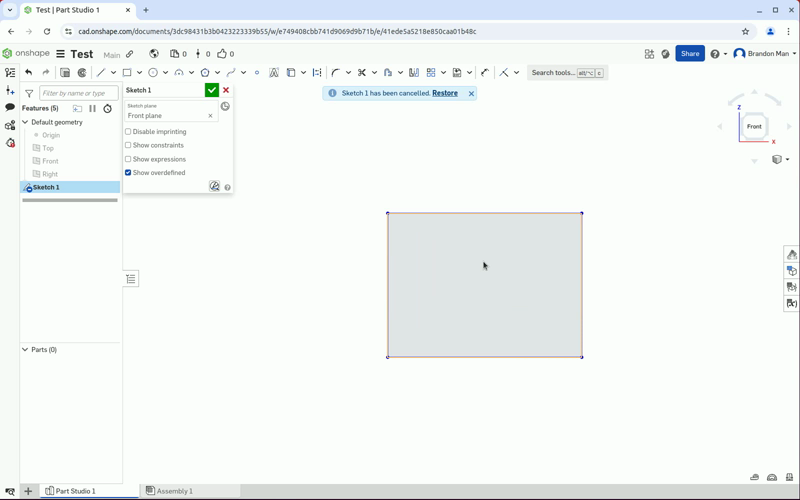
scroll(6)
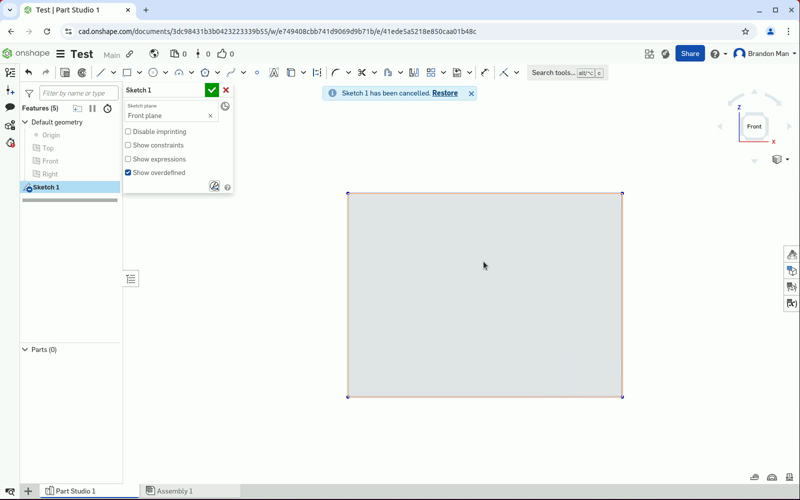
scroll(6)
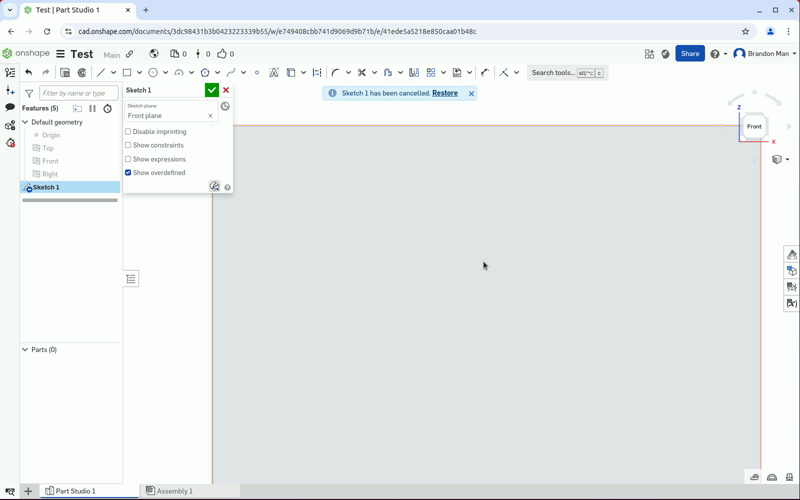
click(483, 261)
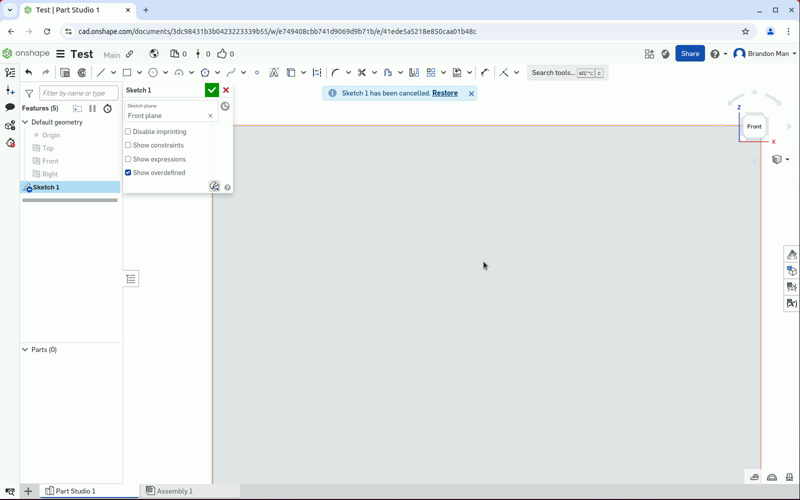
scroll(-6)
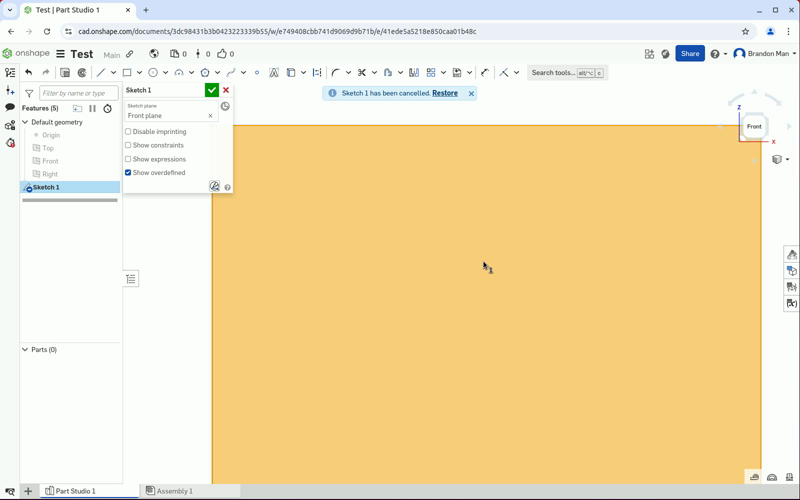
scroll(-6)
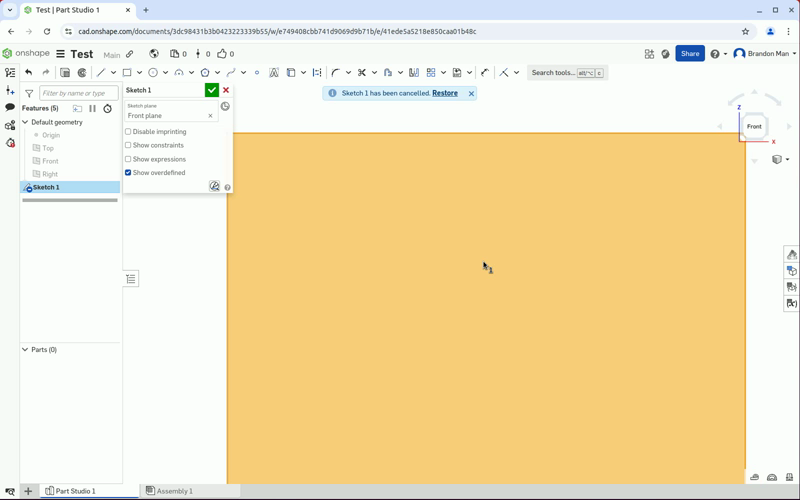
scroll(-6)
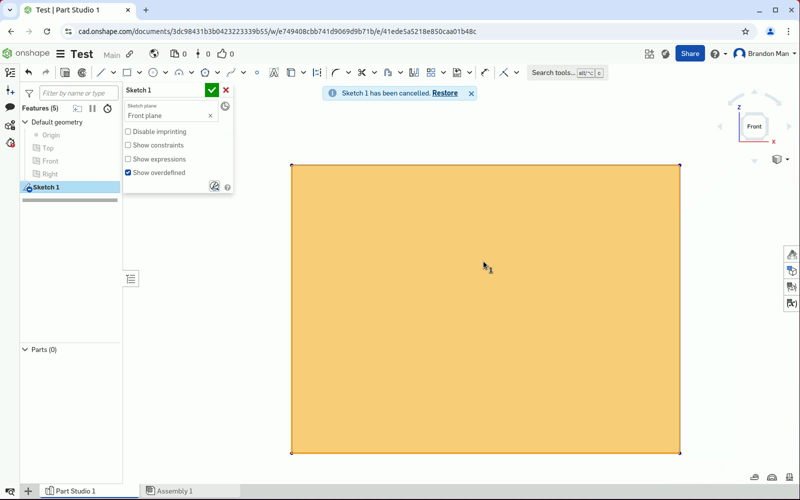
scroll(-6)
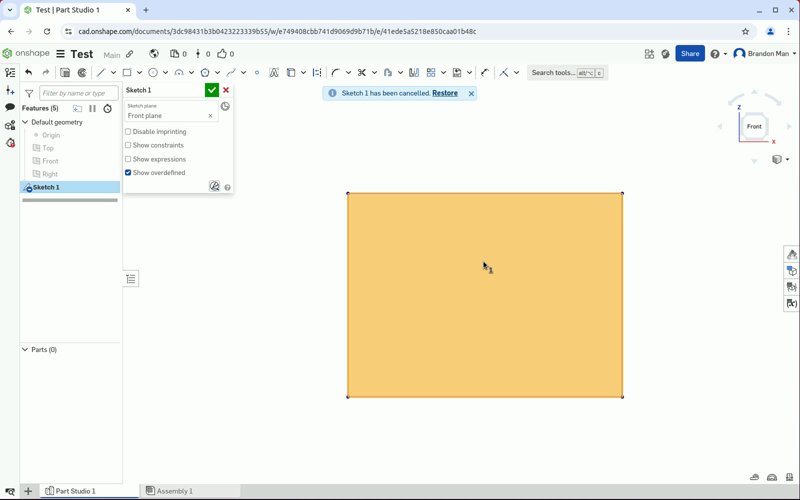
scroll(-6)
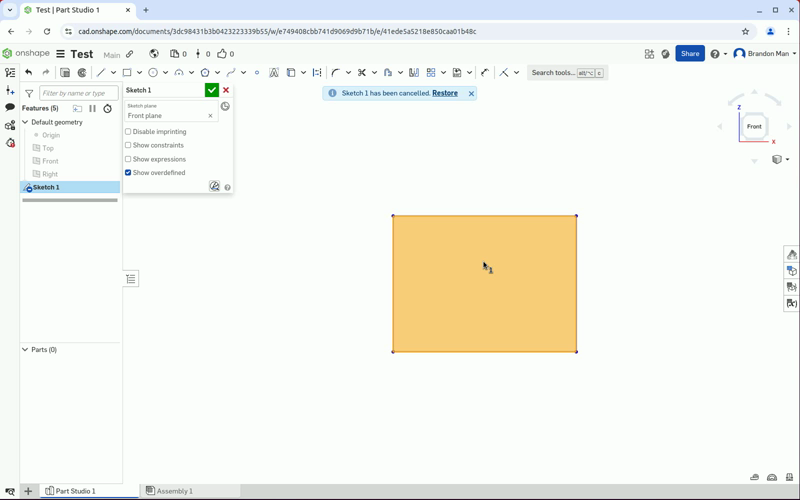
scroll(-6)
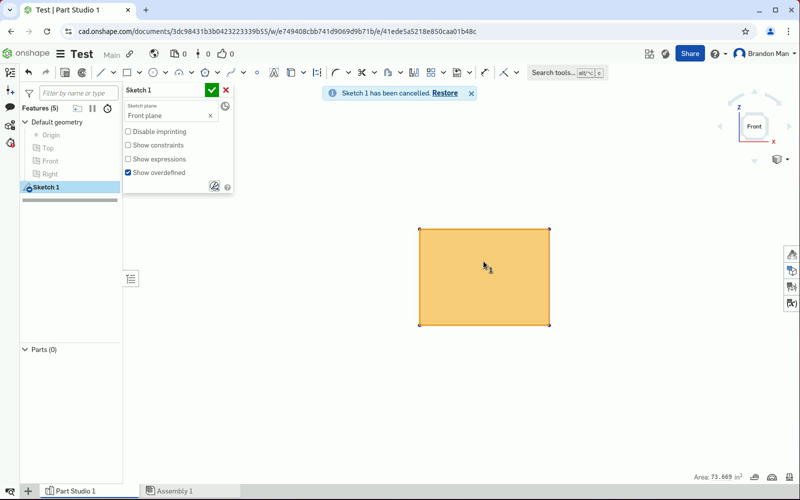
scroll(-6)
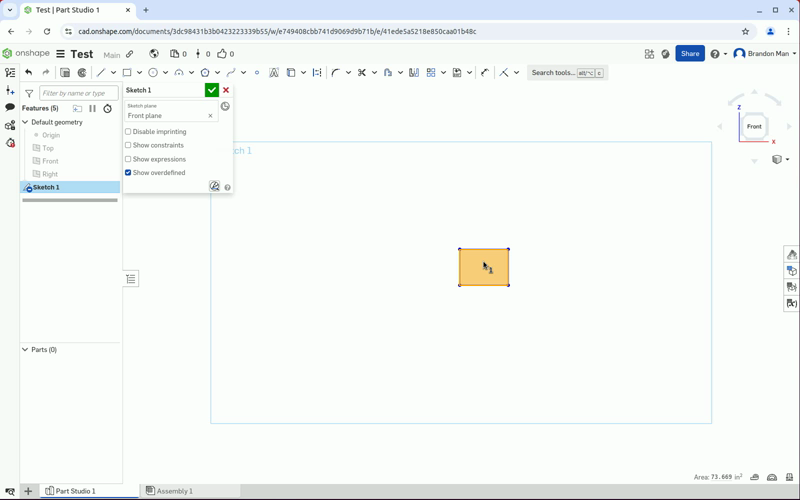
mouse_move(73, 352)
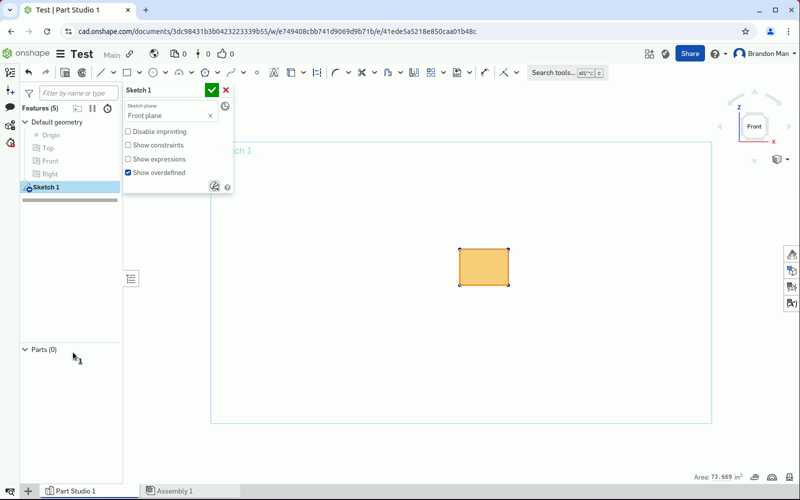
key(shift+y)
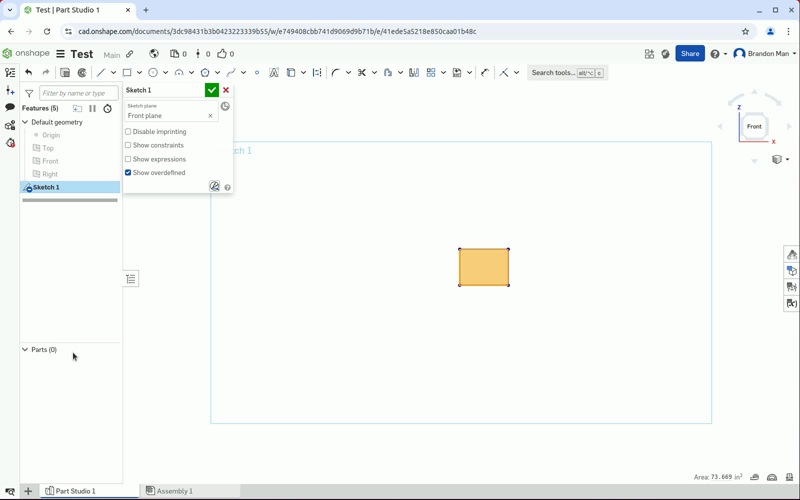
key(shift+e)
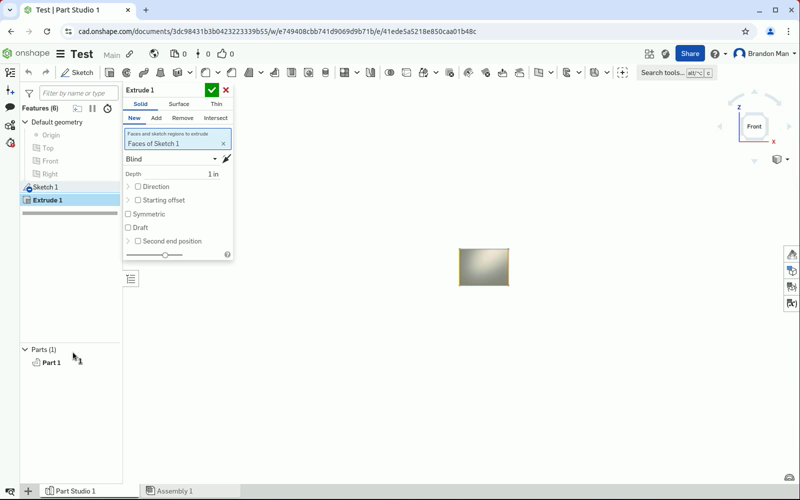
mouse_move(143, 106)
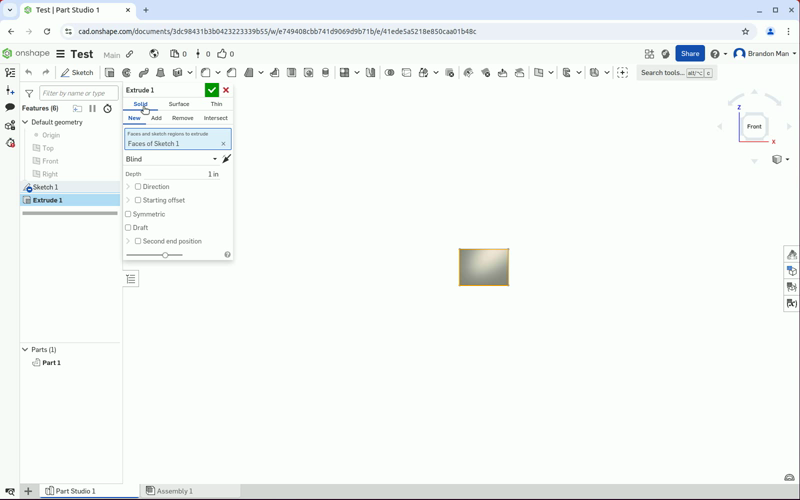
click(143, 106)
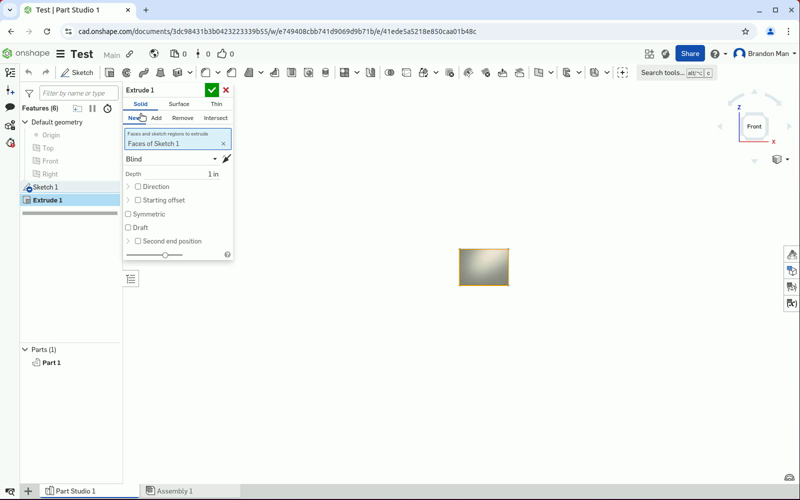
mouse_move(137, 120)
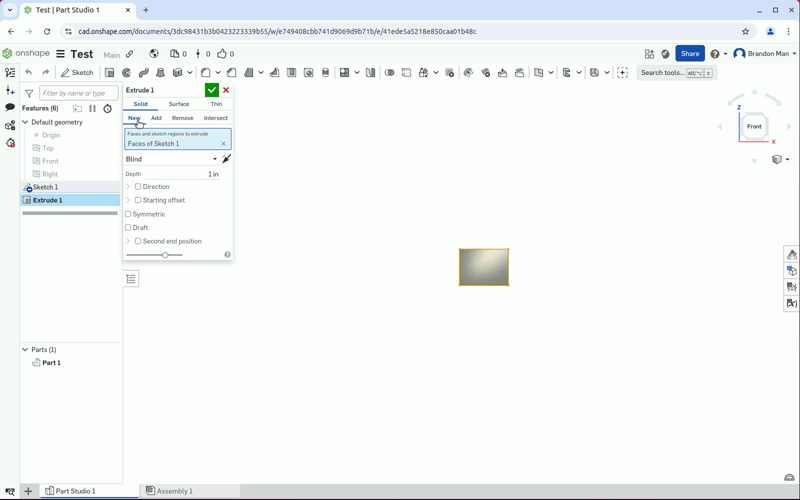
click(137, 120)
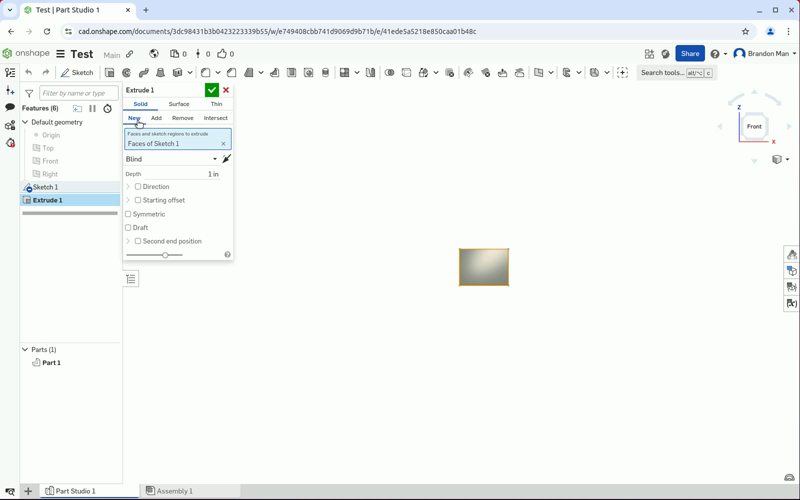
key(tab, 4)
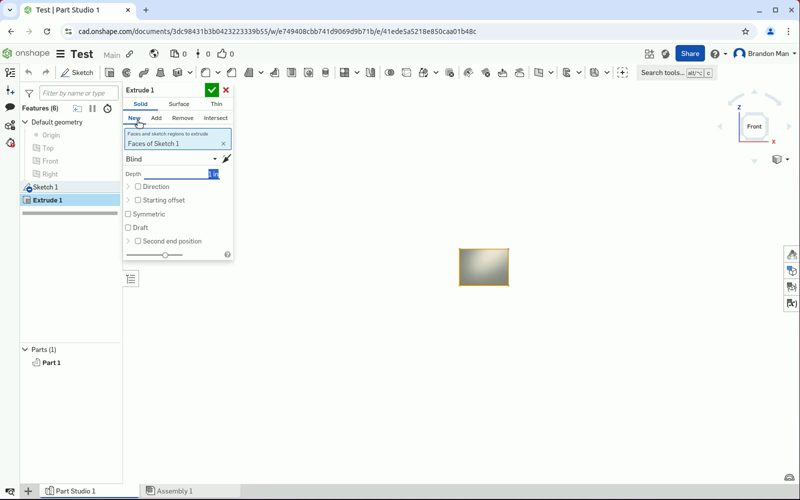
text(23.108)
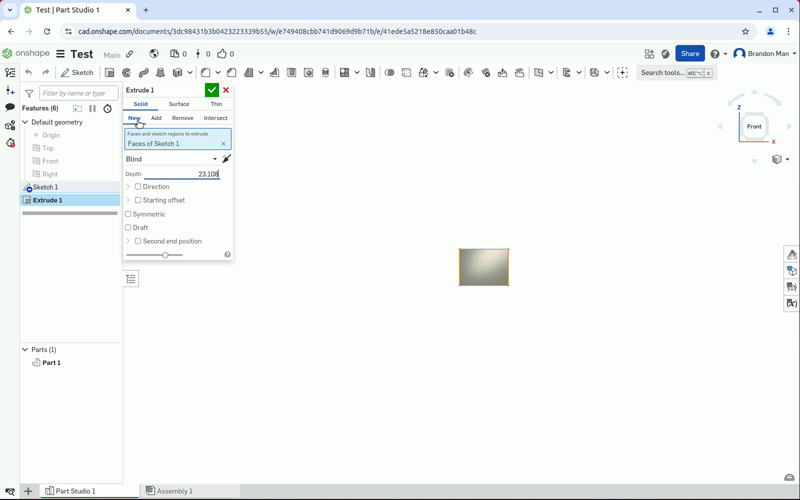
key(enter)
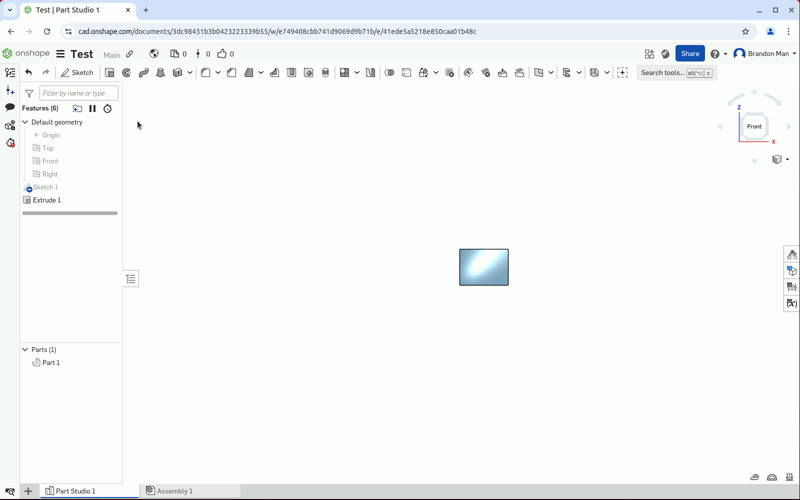
key(shift+h)
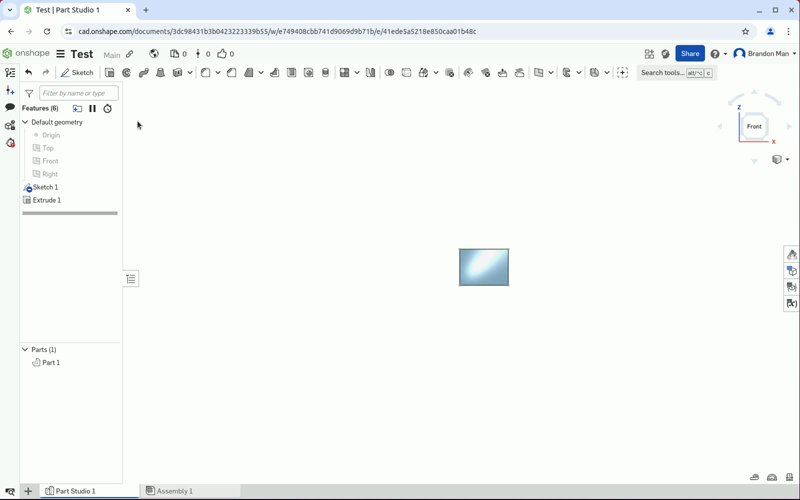
key(shift+h)
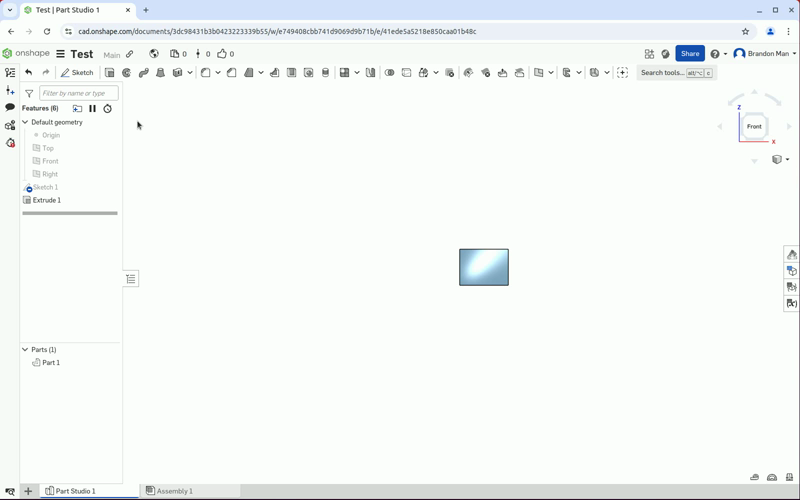
mouse_move(73, 189)
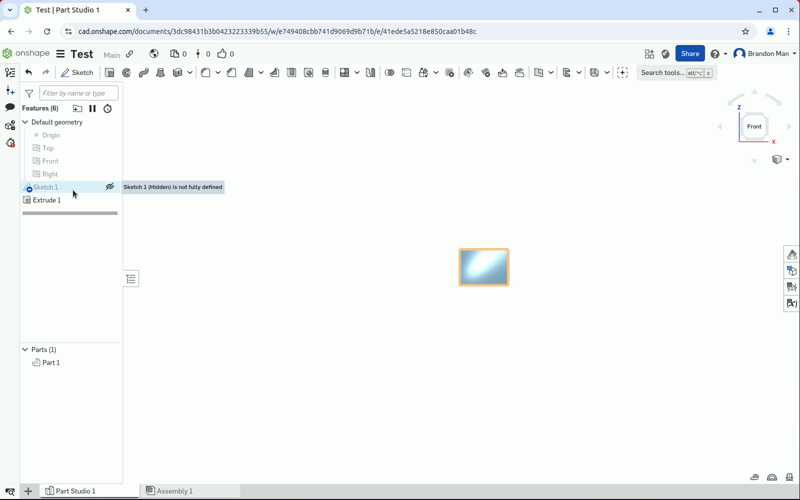
click(73, 189)
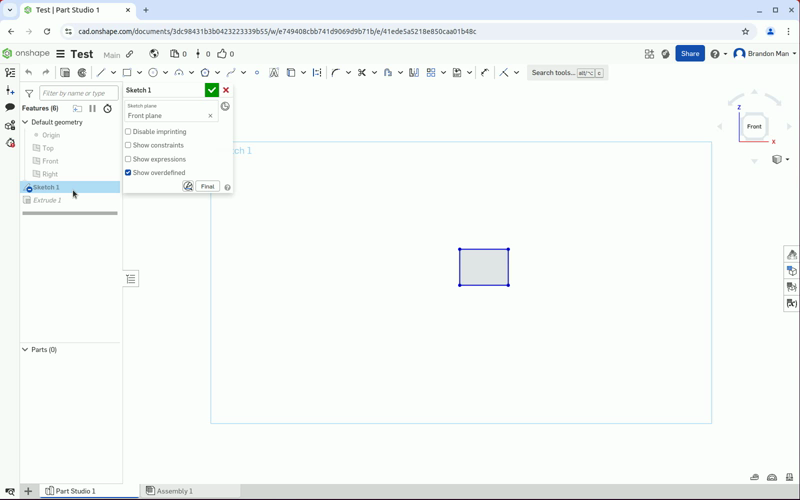
mouse_move(229, 92)
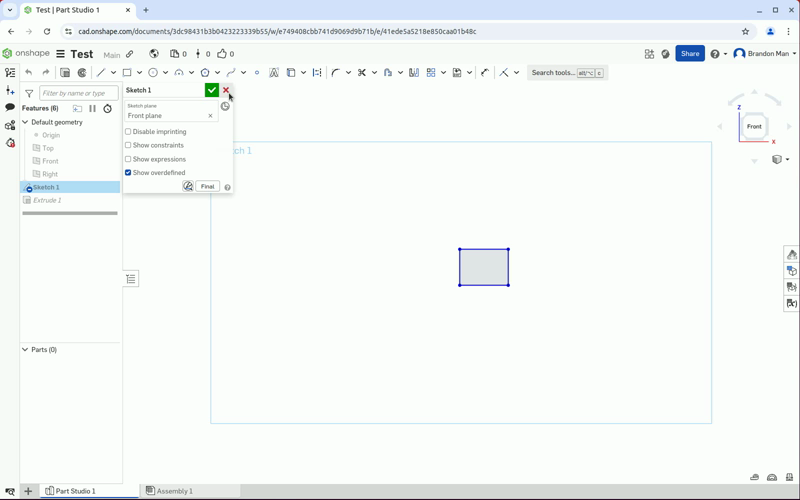
click(229, 92)
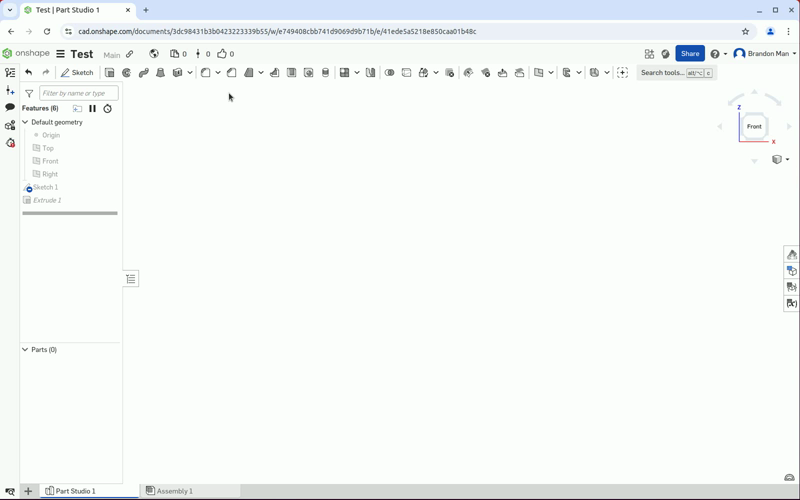
mouse_move(73, 352)
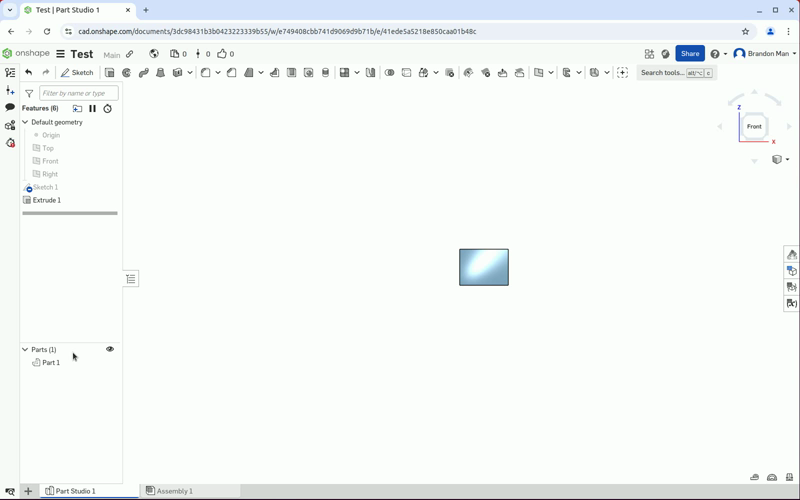
key(y)
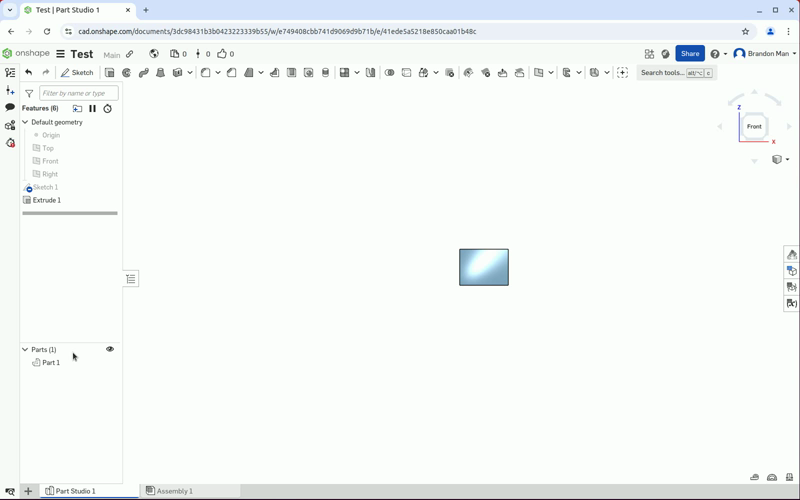
key(shift+p)
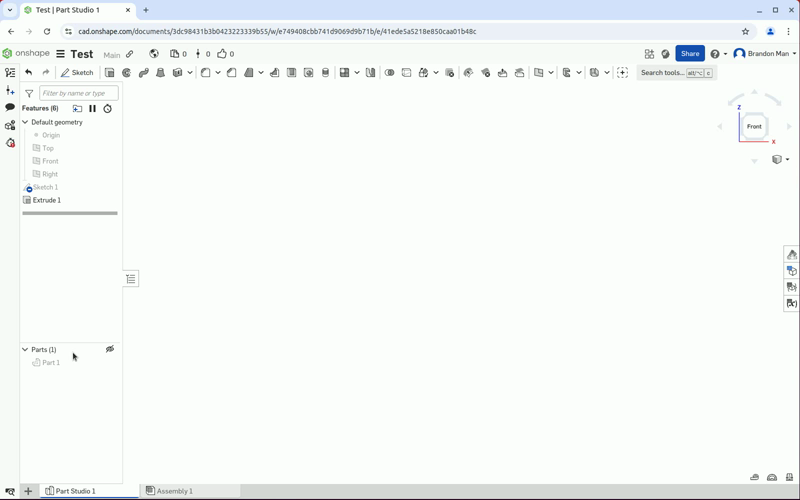
key(space)
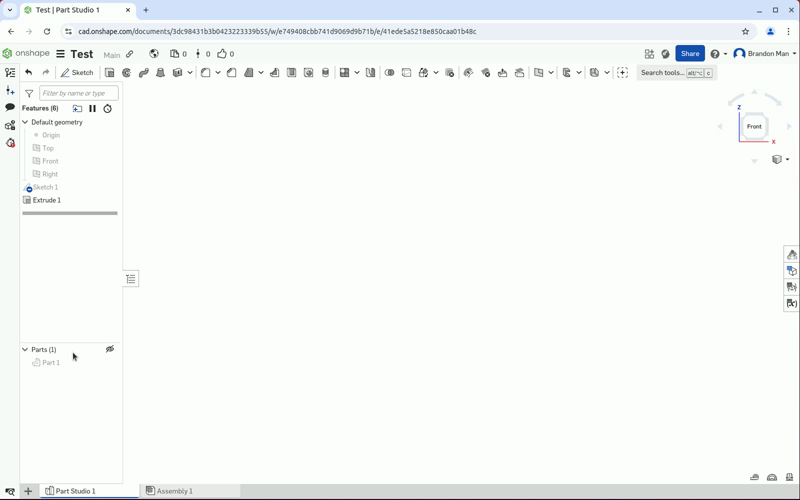
key_down(shift)
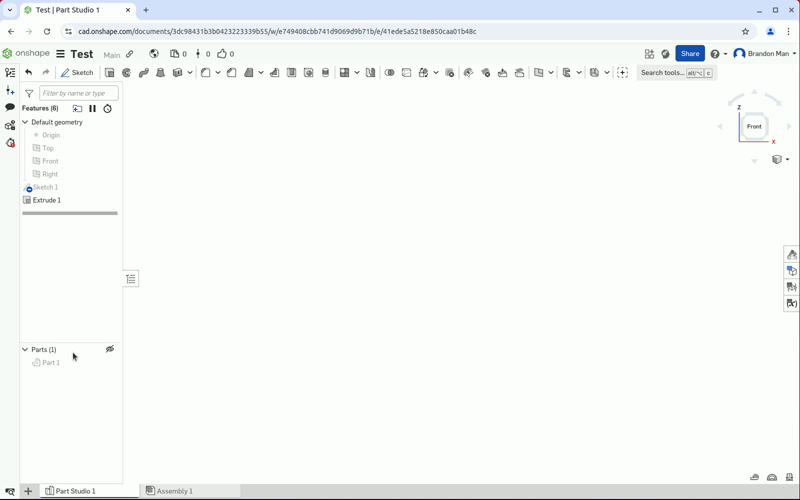
key(left)
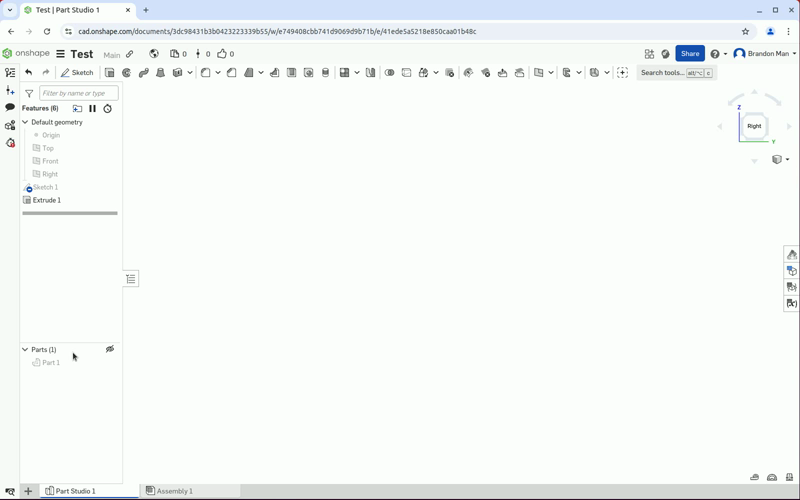
key_up(shift)
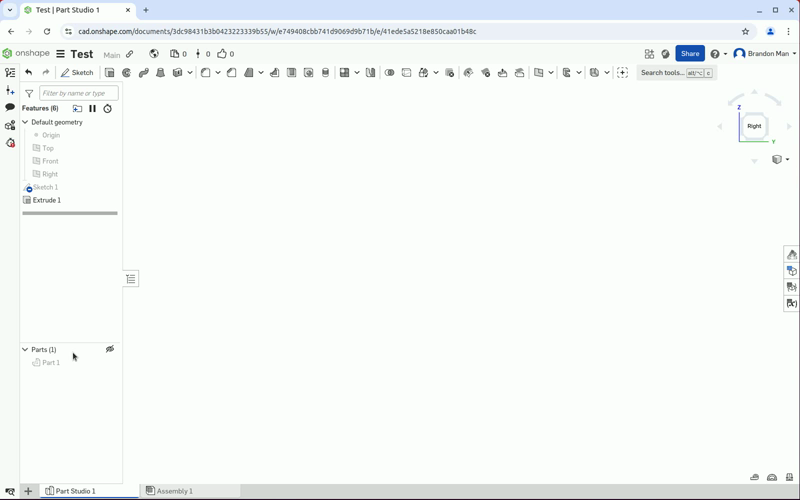
mouse_move(73, 352)
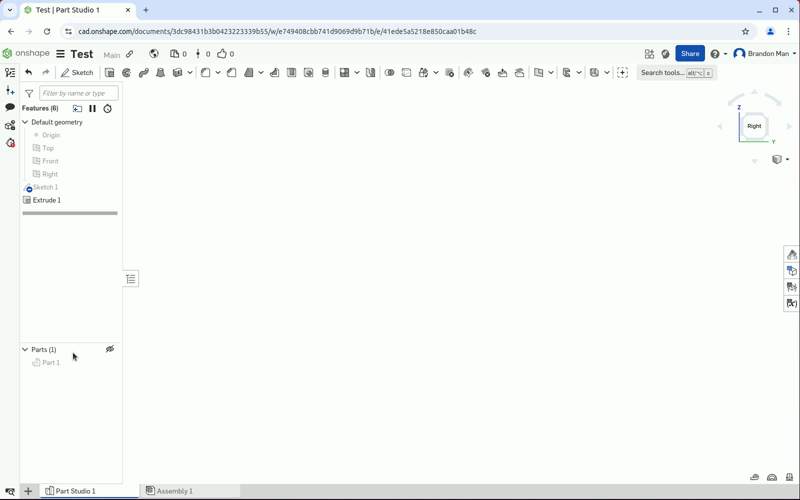
key(shift+y)
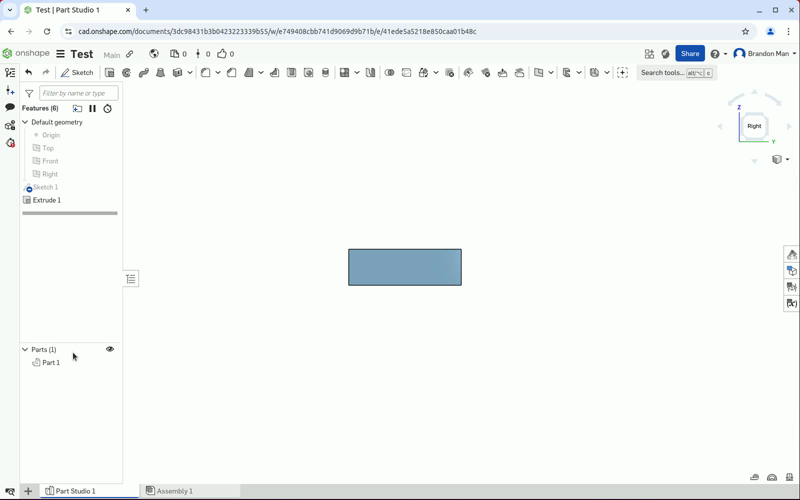
mouse_move(541, 75)
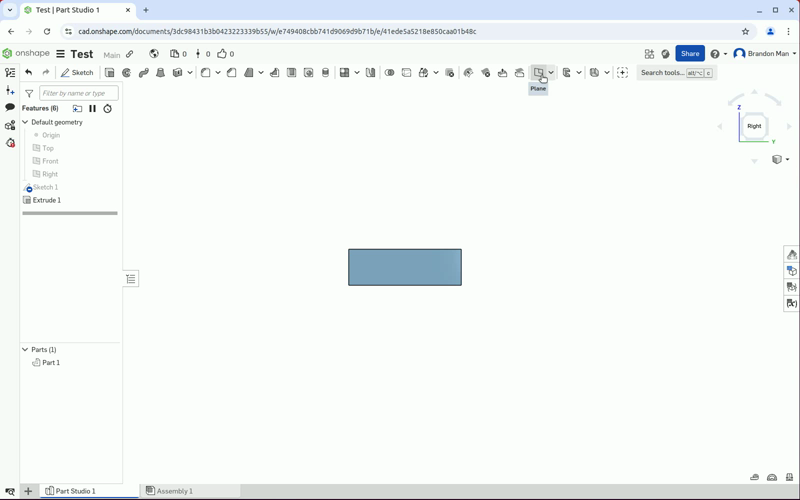
click(541, 75)
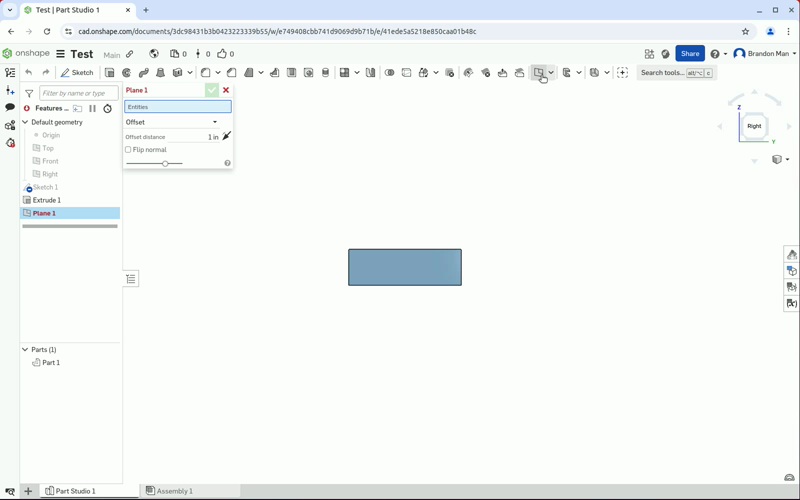
mouse_move(73, 176)
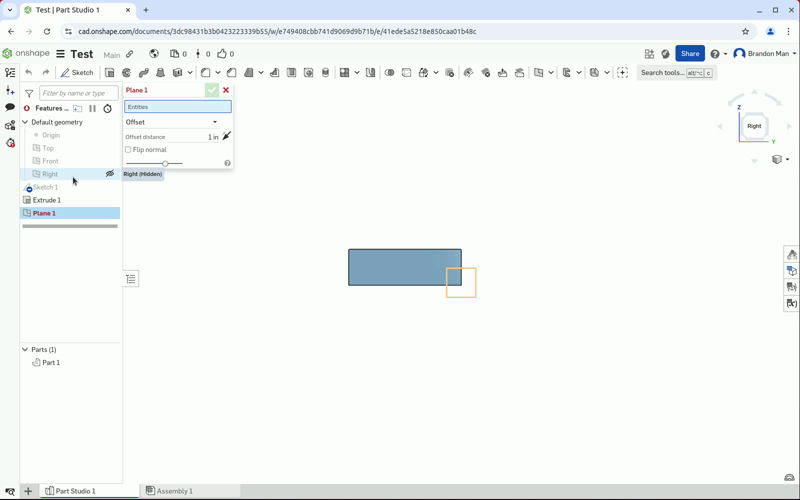
click(73, 176)
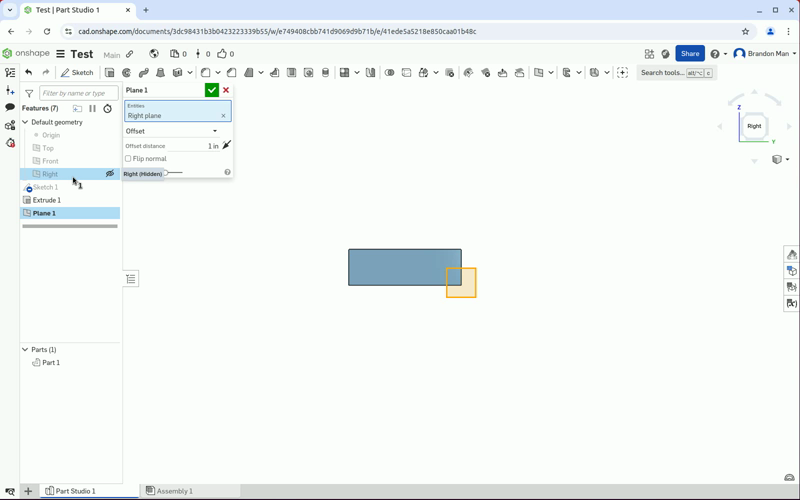
key(tab, 2)
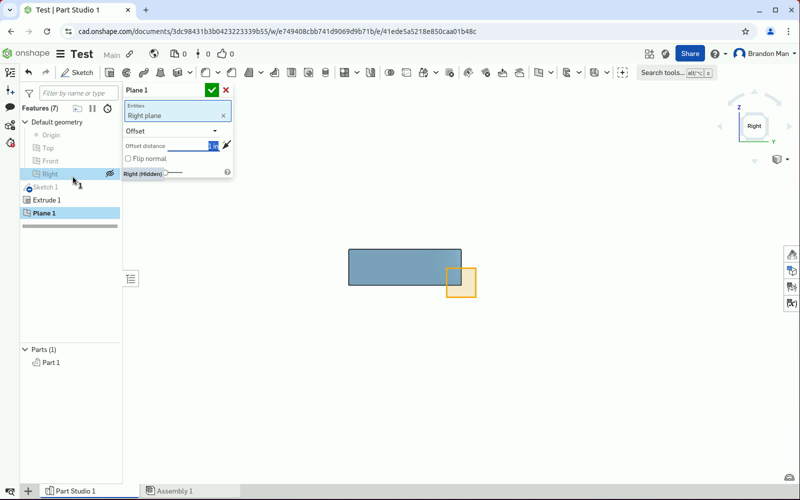
text(9.613)
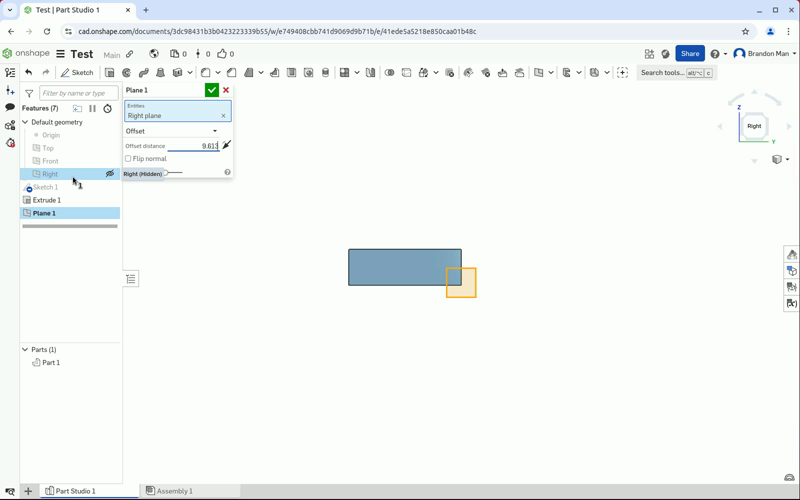
key(enter, 2)
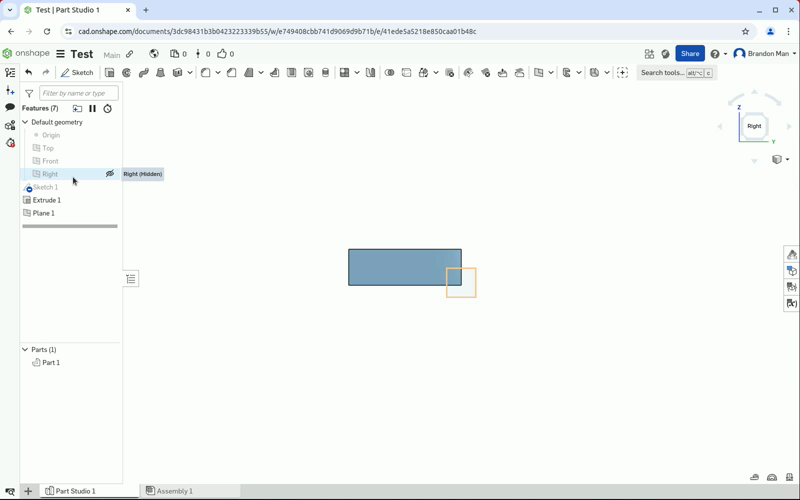
key(shift+s)
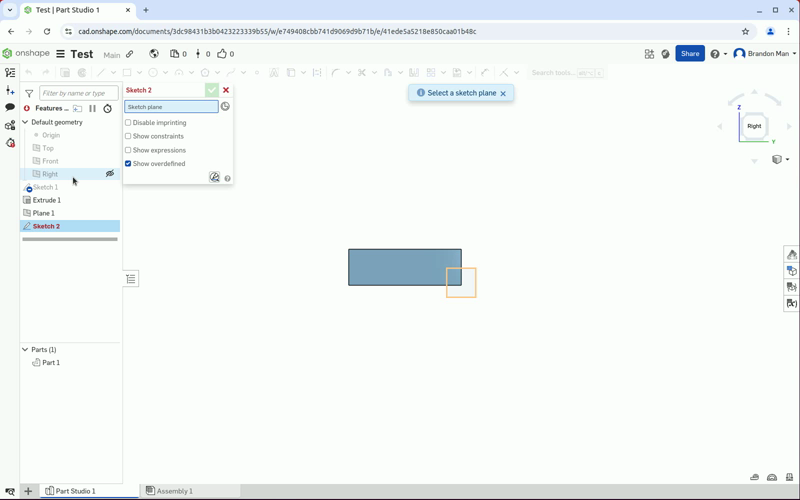
mouse_move(73, 215)
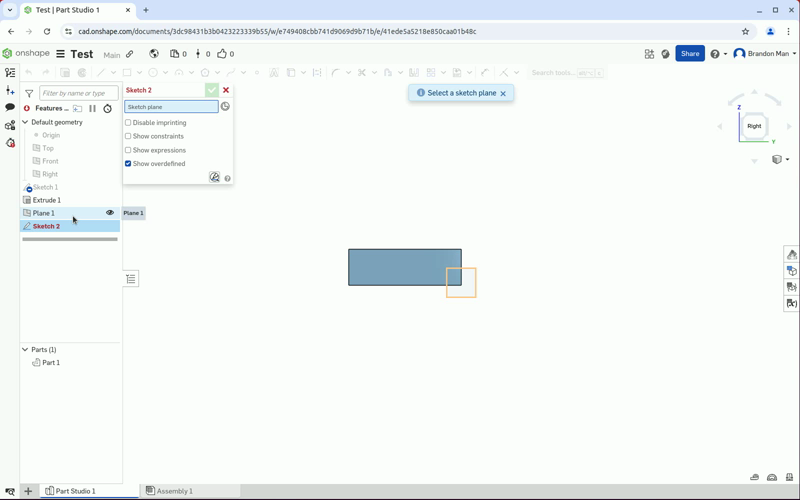
click(73, 215)
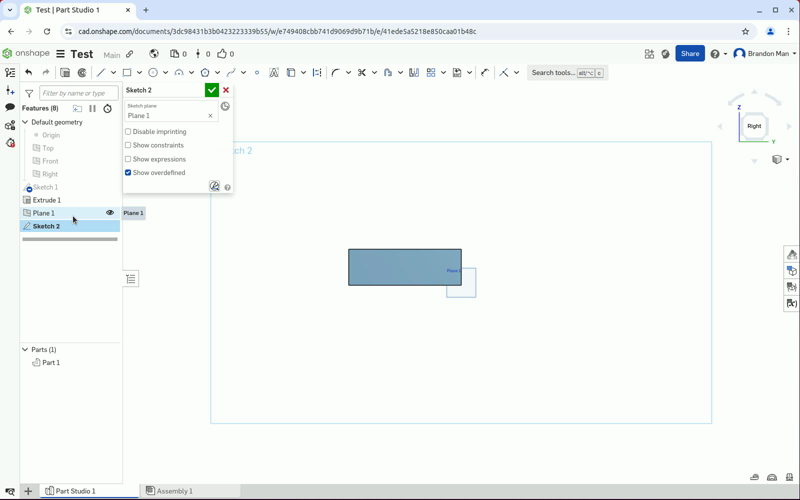
mouse_move(73, 352)
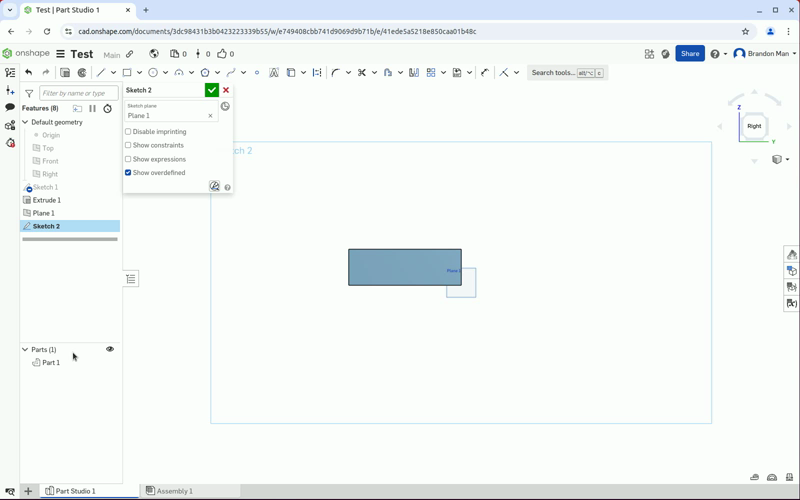
key(y)
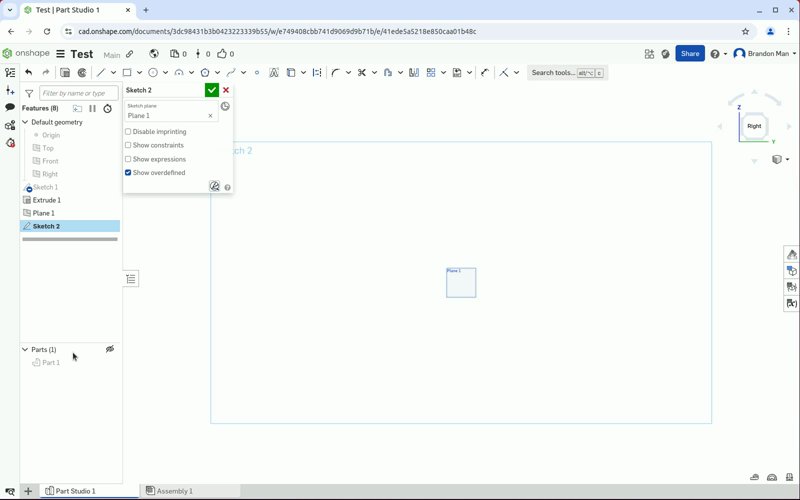
key(l)
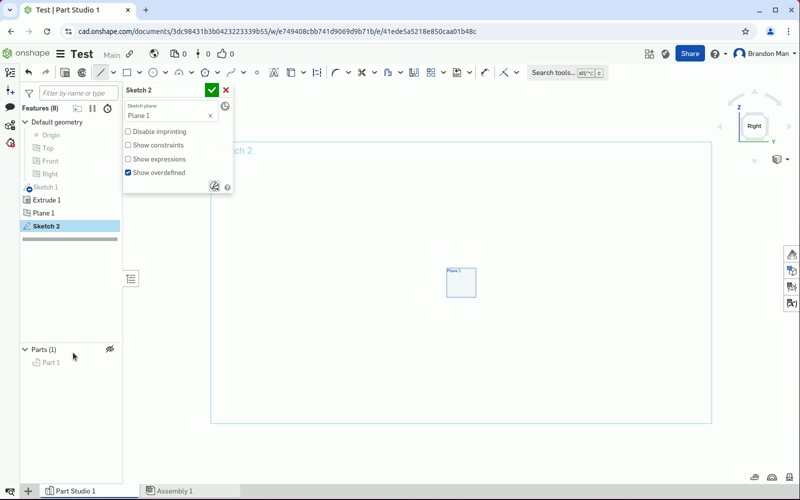
key_down(shift)
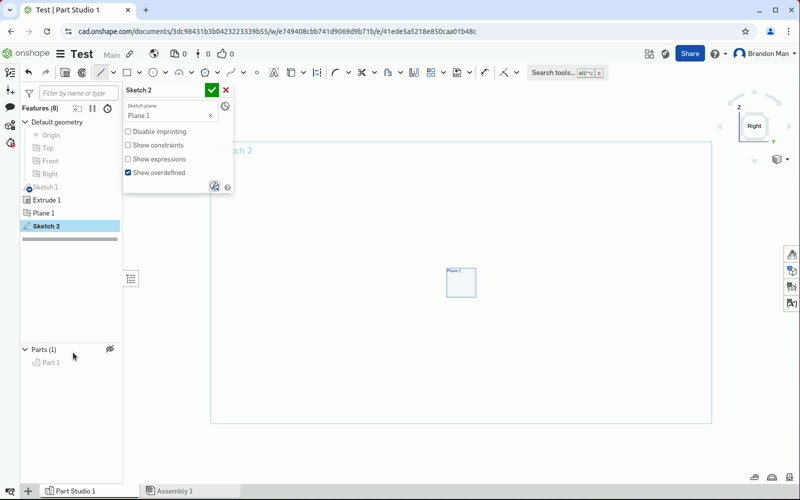
mouse_move(356, 262)
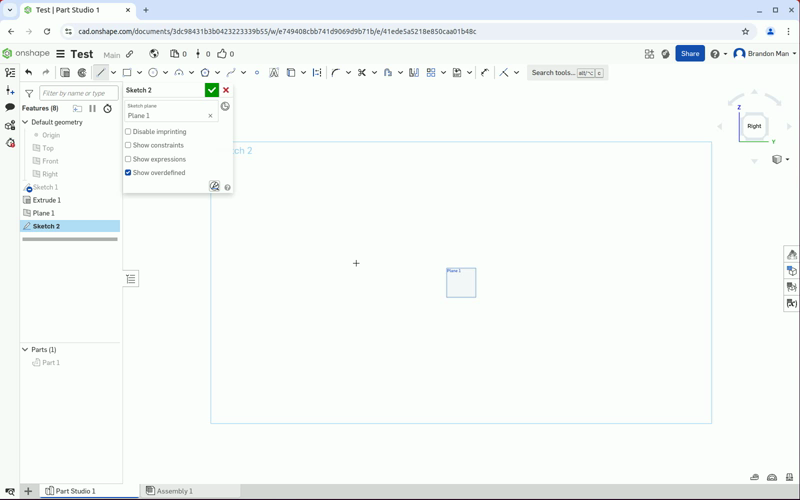
click(356, 262)
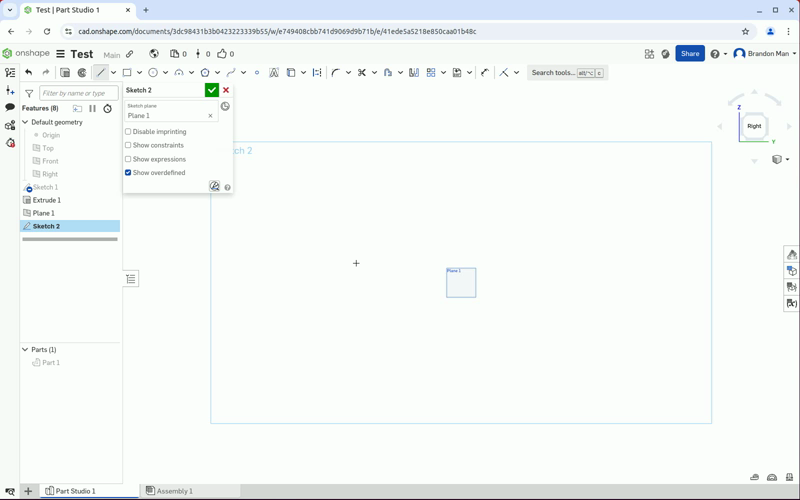
key_up(shift)
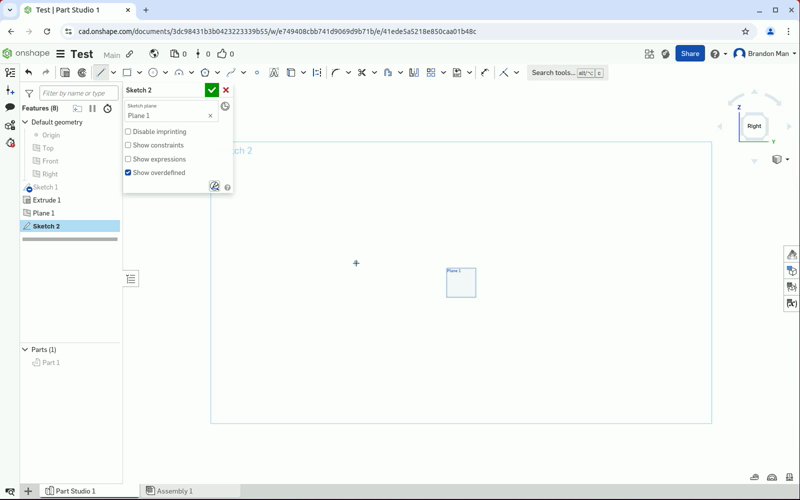
key_down(shift)
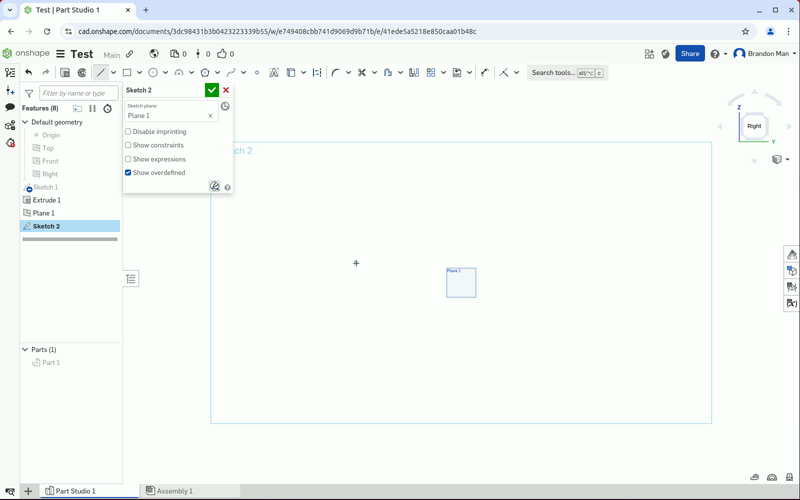
mouse_move(452, 263)
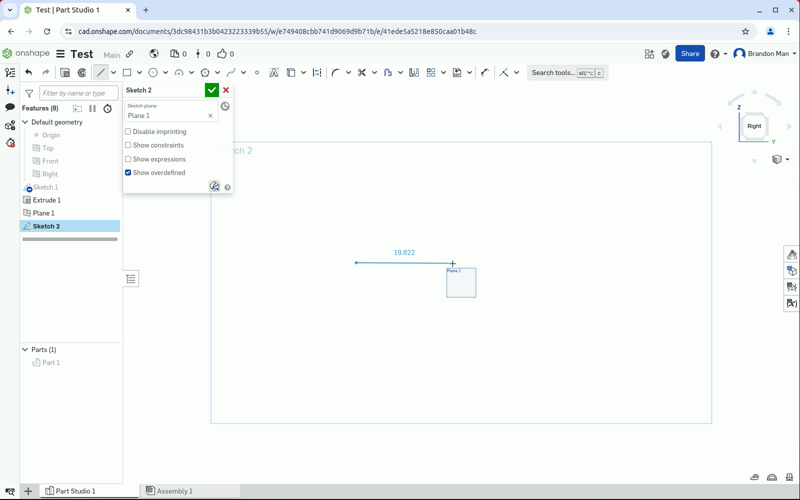
click(452, 263)
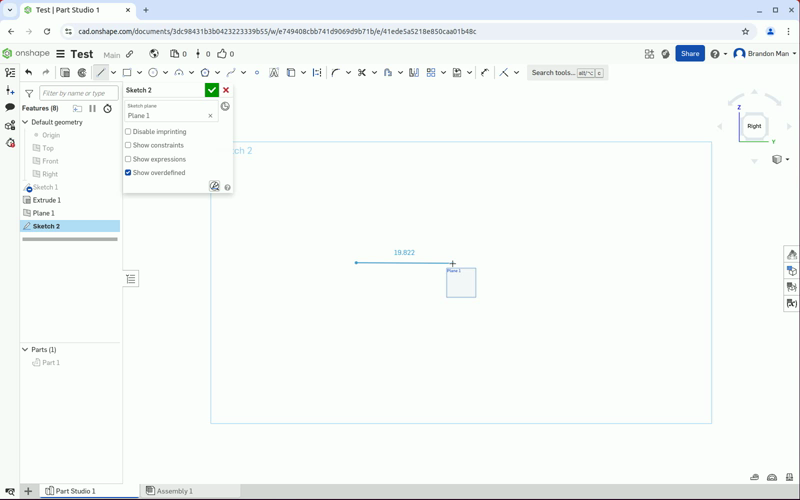
key_up(shift)
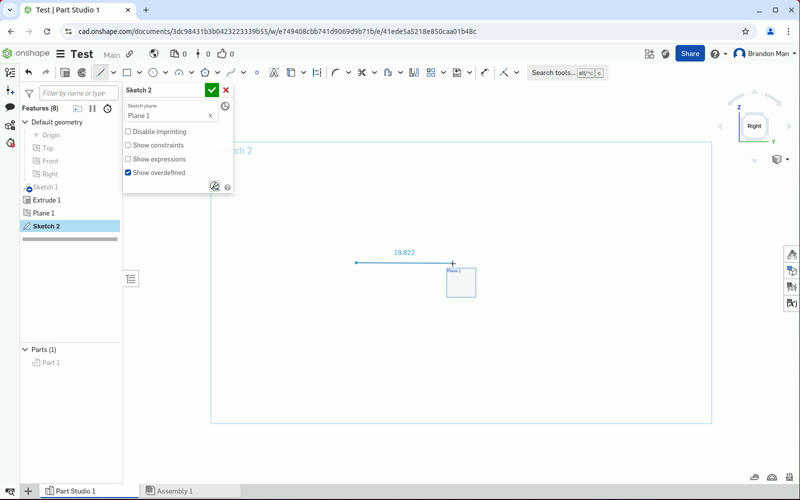
key_down(shift)
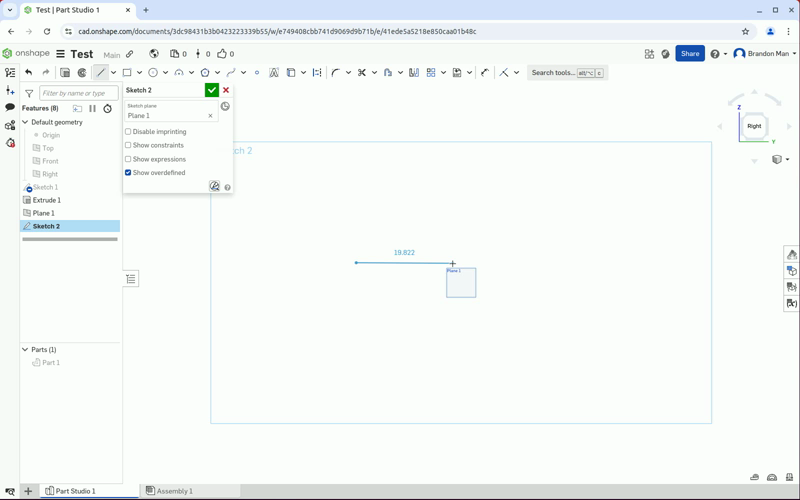
mouse_move(482, 263)
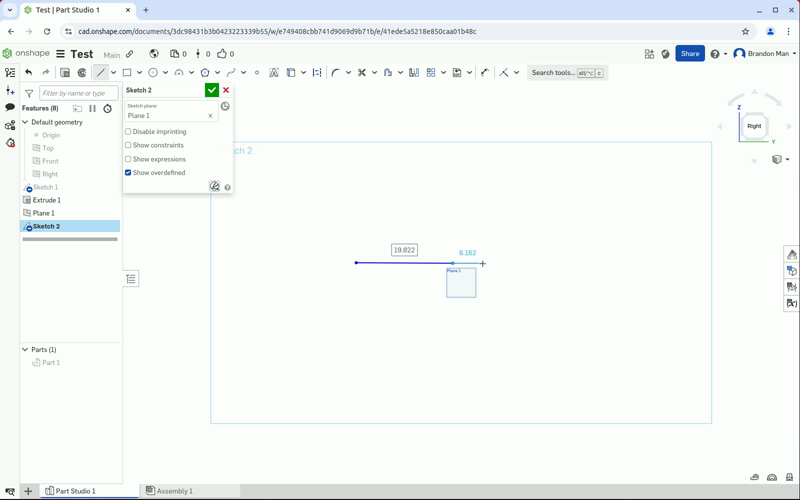
mouse_move(452, 249)
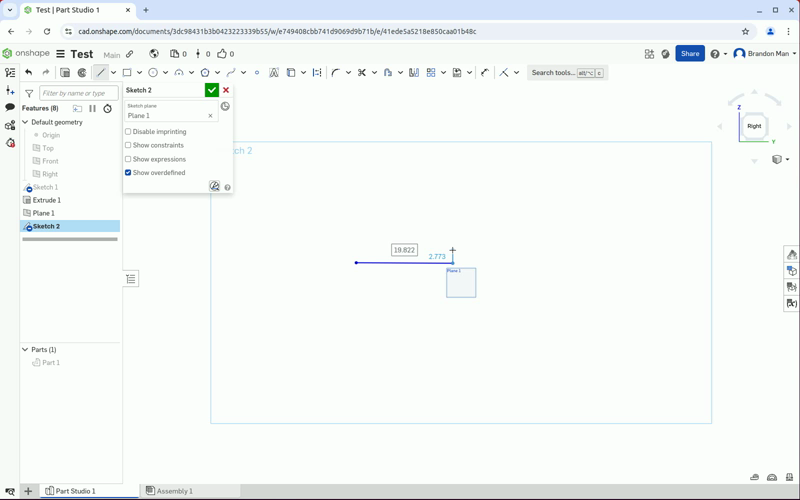
click(452, 249)
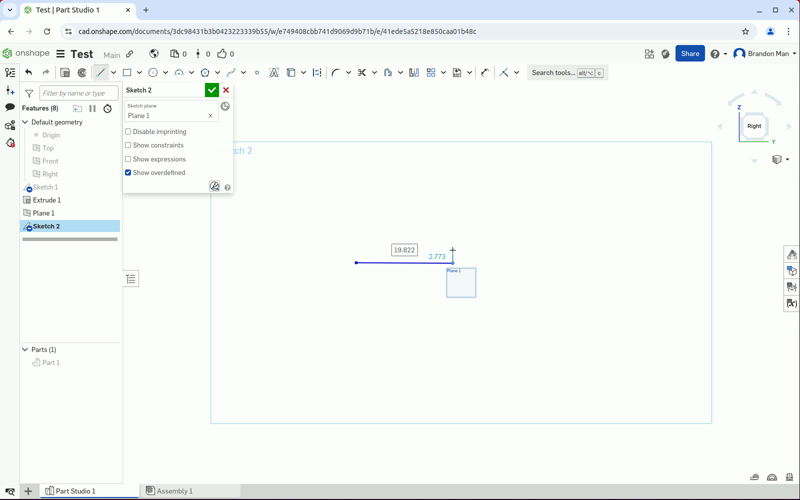
key_up(shift)
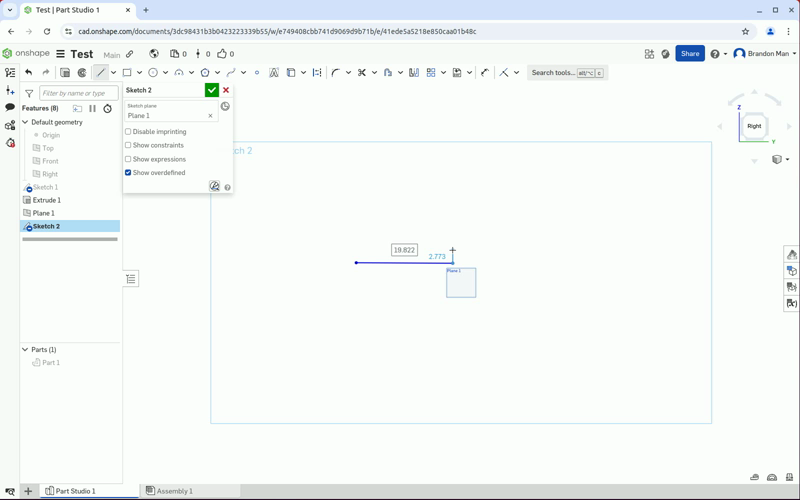
key_down(shift)
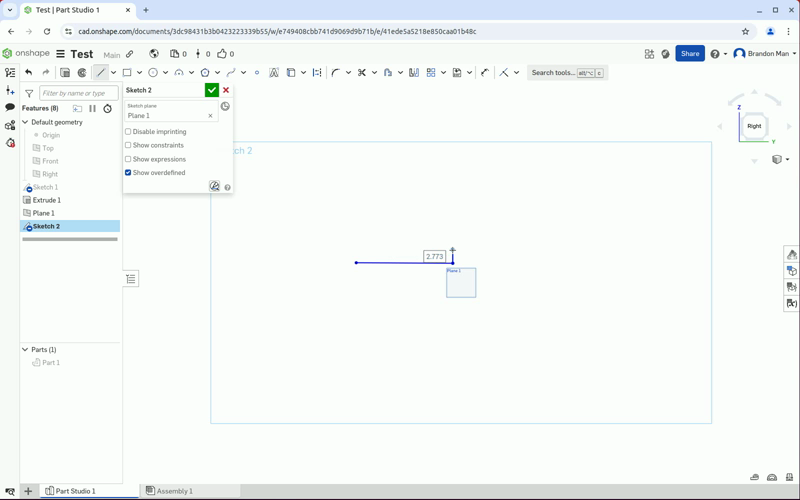
mouse_move(356, 249)
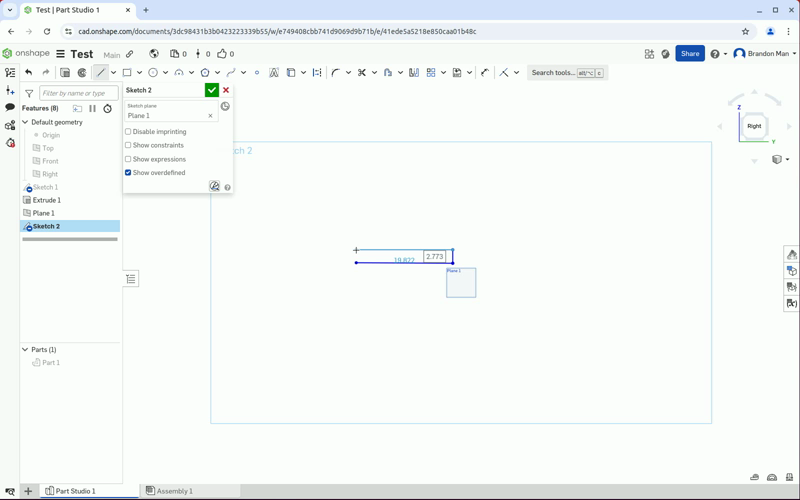
click(356, 249)
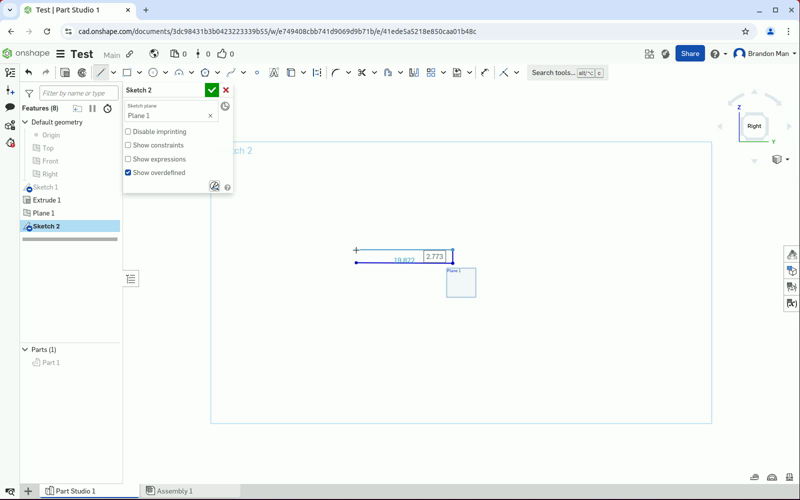
key_up(shift)
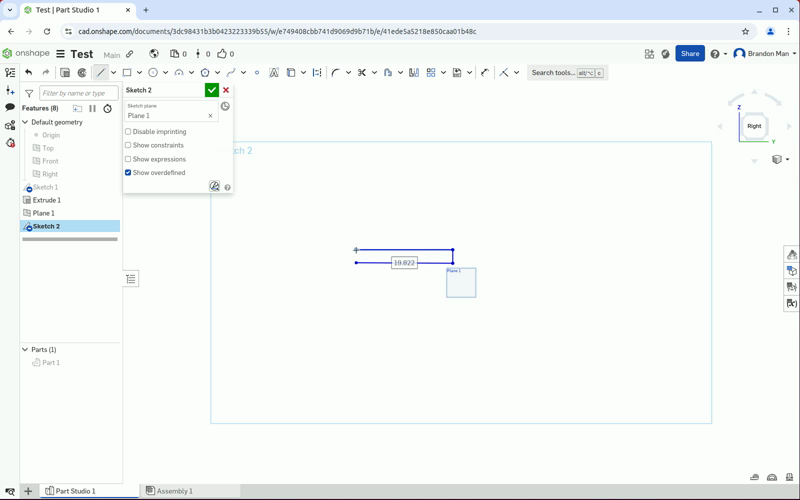
mouse_move(386, 249)
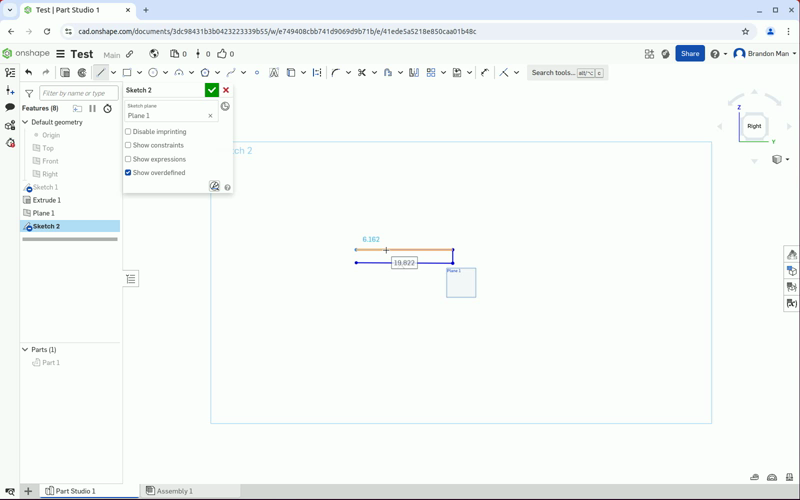
key_down(shift)
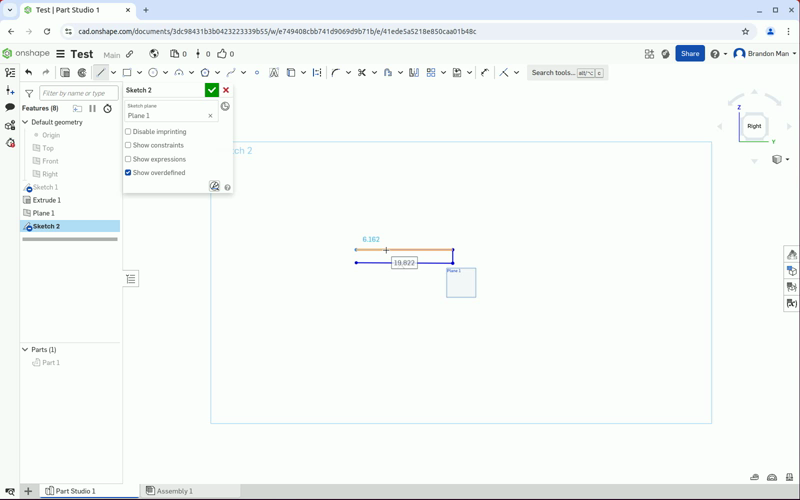
mouse_move(356, 262)
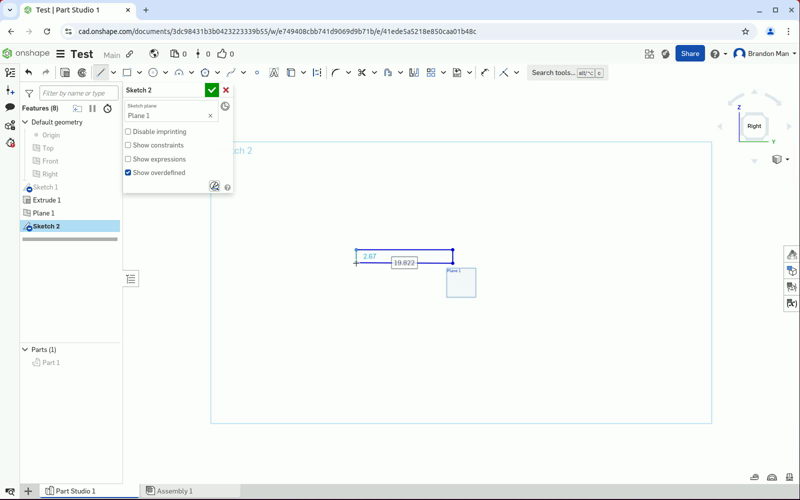
key_up(shift)
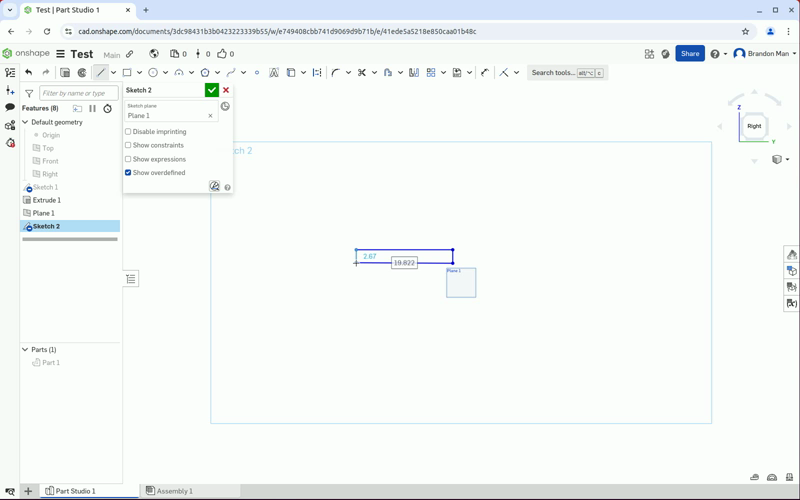
click(356, 262)
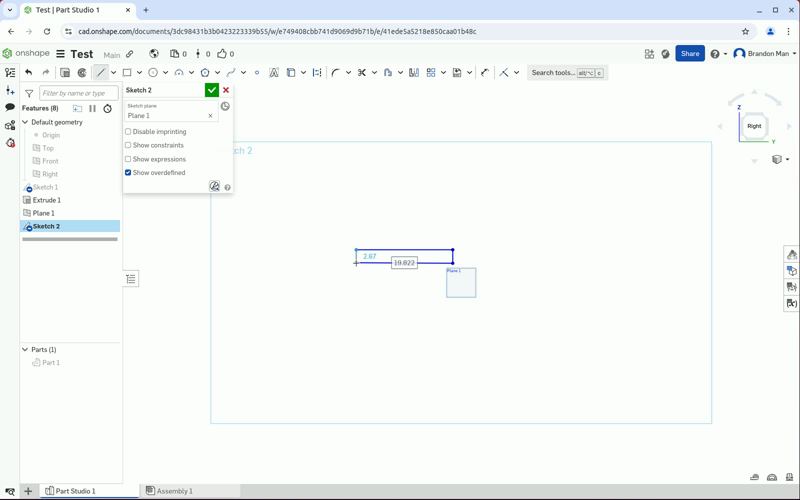
key(esc)
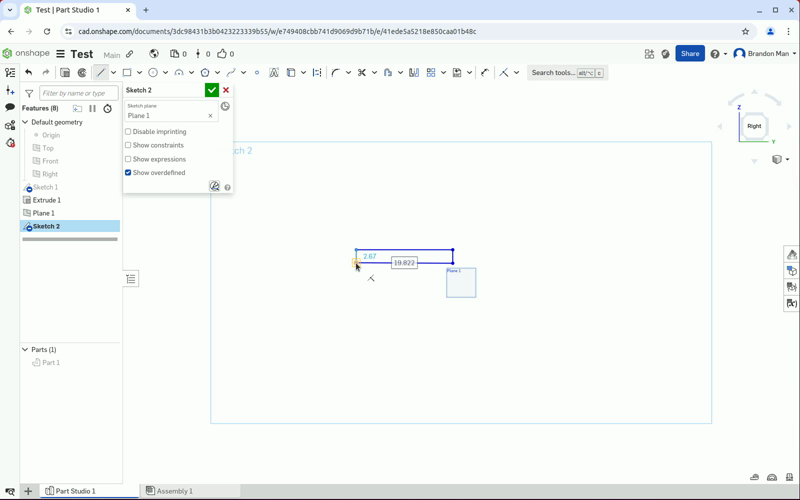
mouse_move(358, 254)
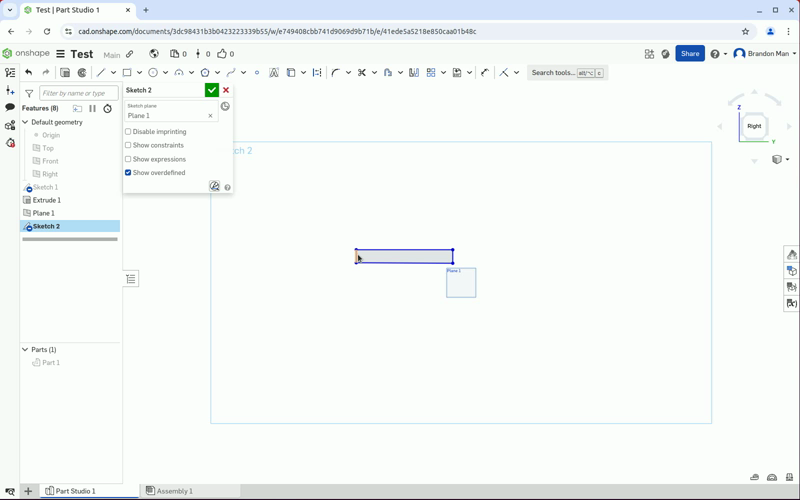
scroll(6)
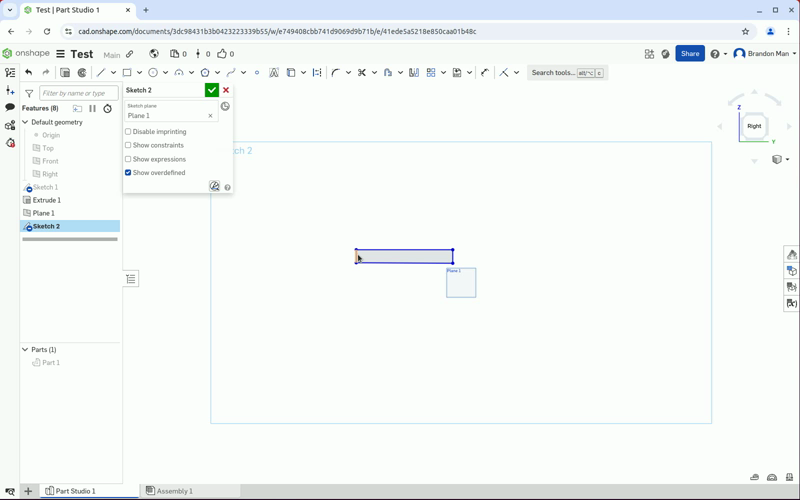
scroll(6)
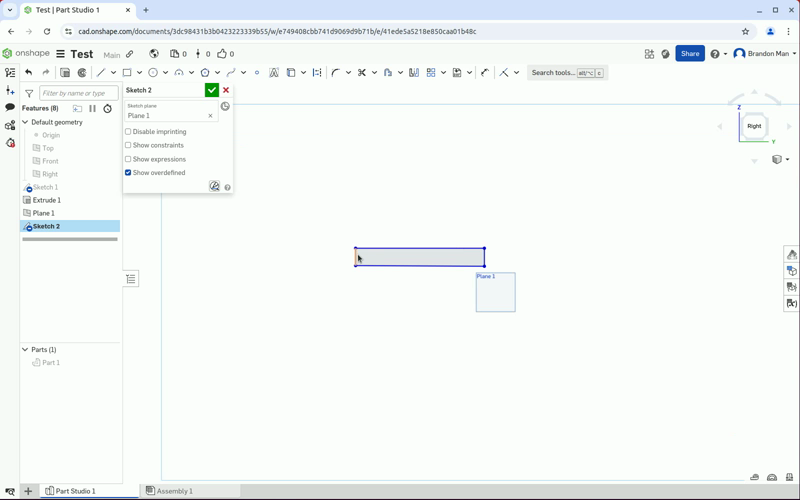
scroll(6)
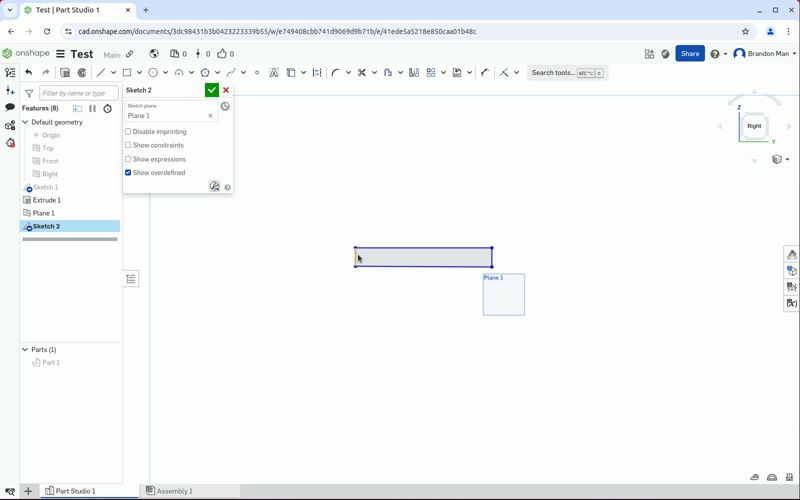
scroll(6)
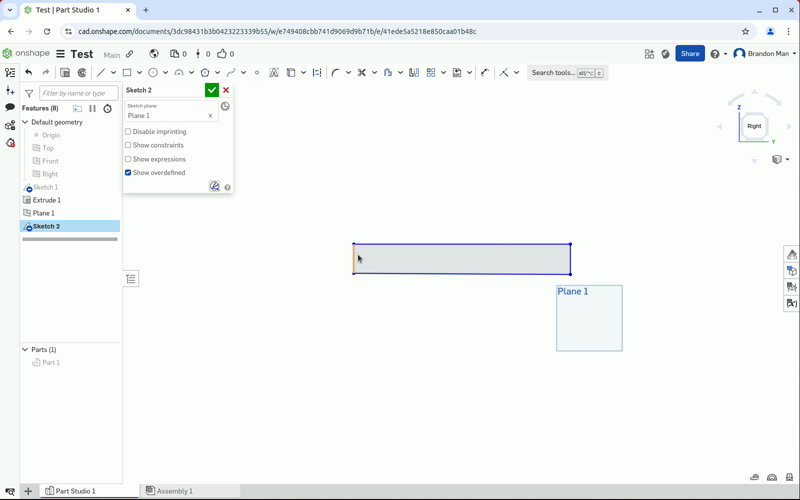
scroll(6)
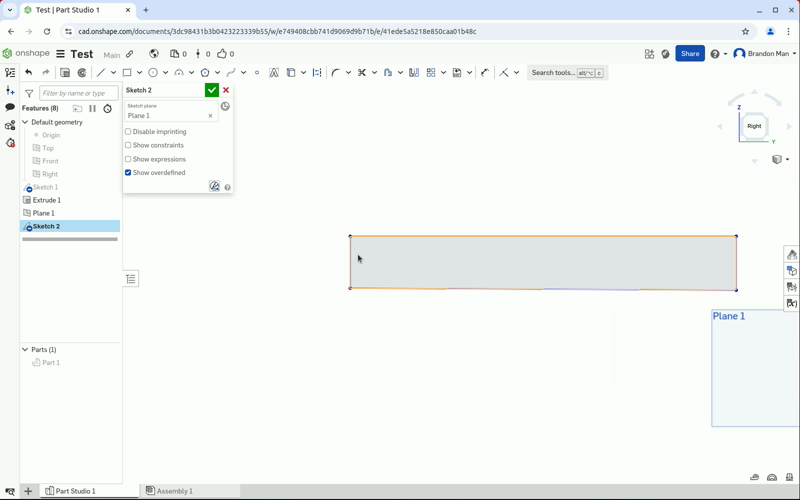
scroll(6)
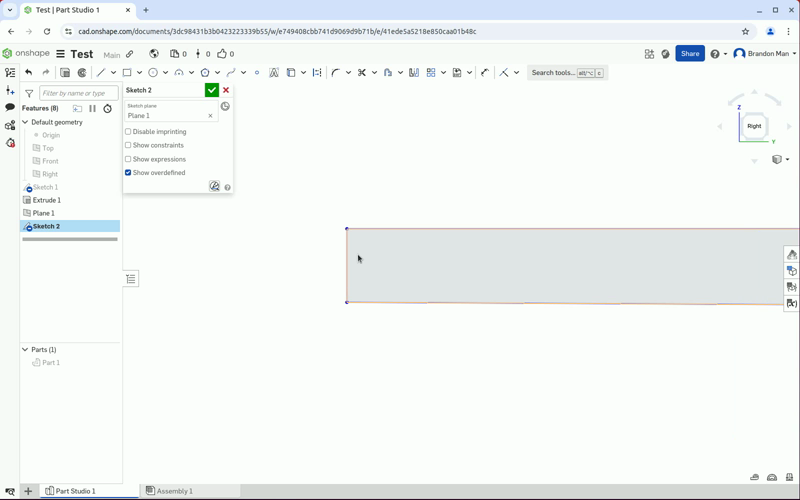
scroll(6)
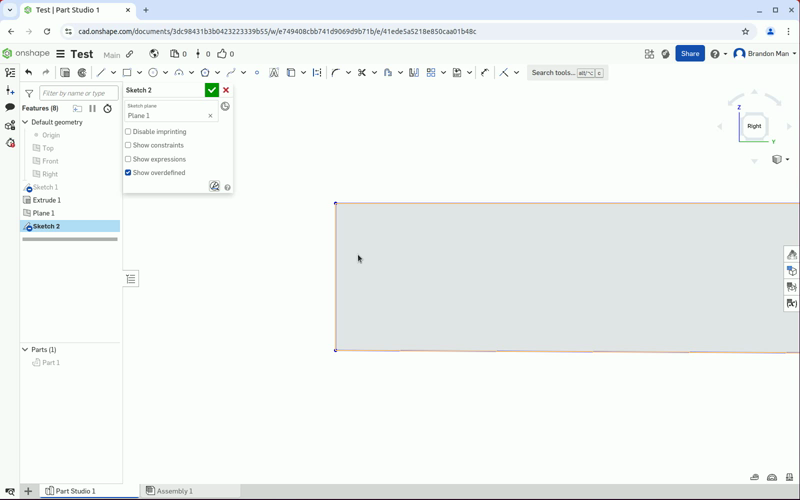
click(358, 254)
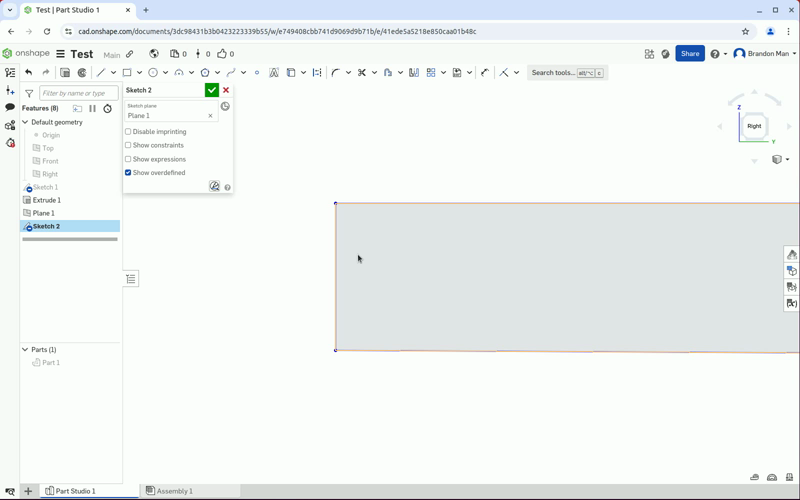
scroll(-6)
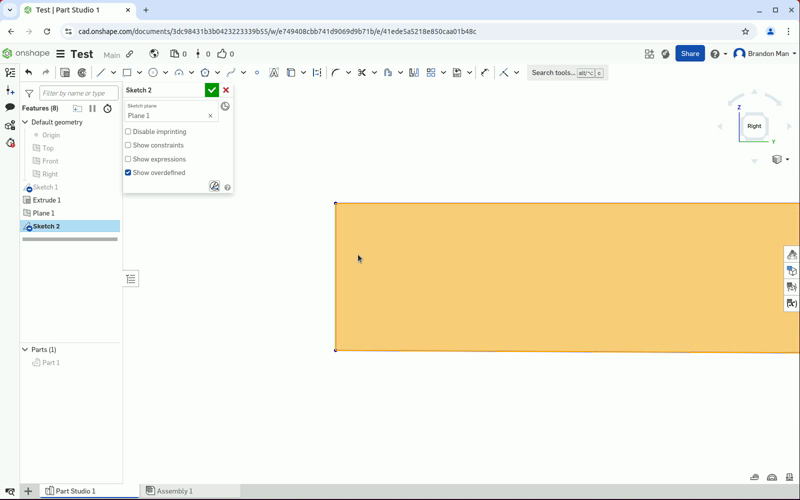
scroll(-6)
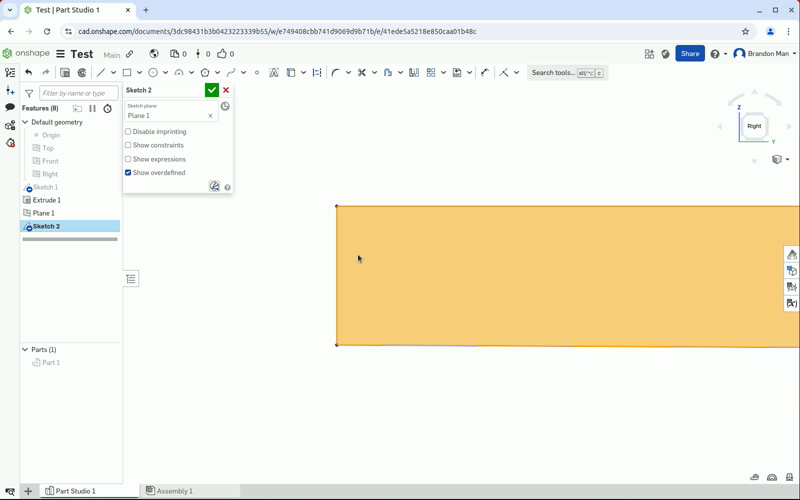
scroll(-6)
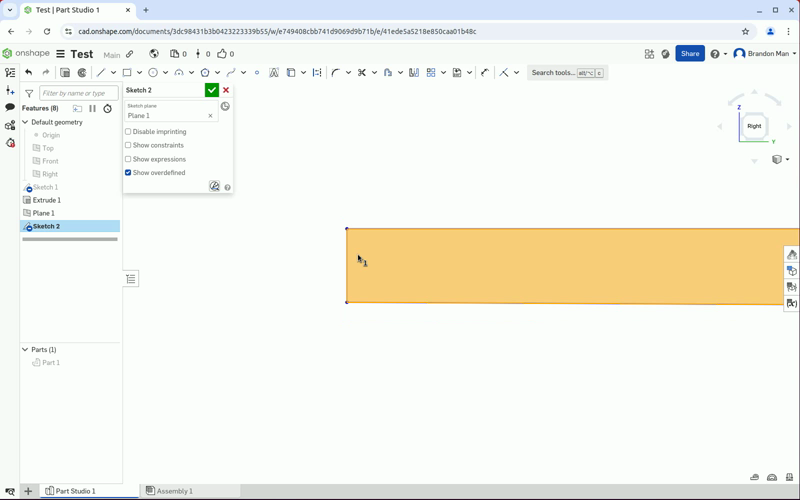
scroll(-6)
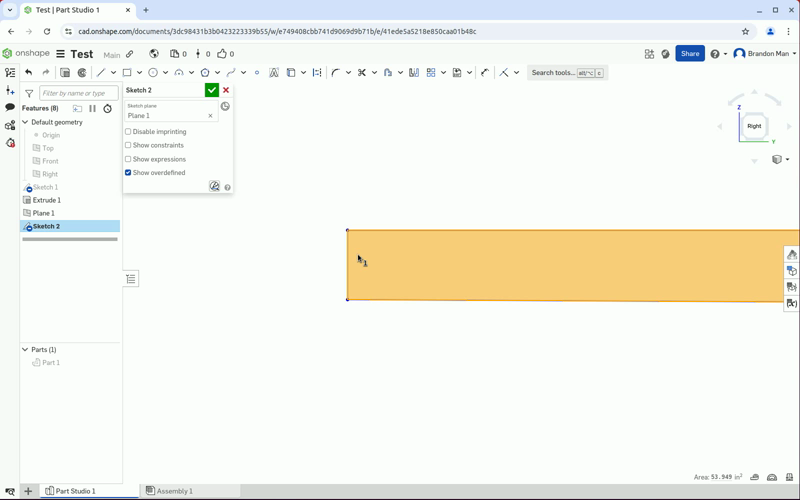
scroll(-6)
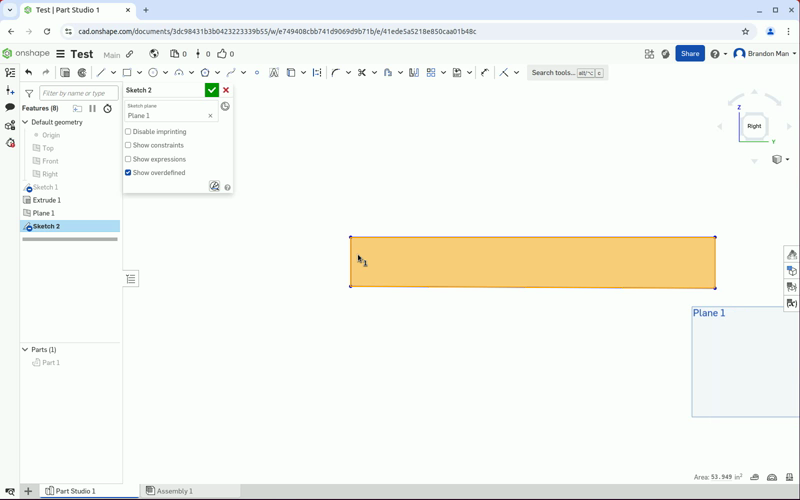
scroll(-6)
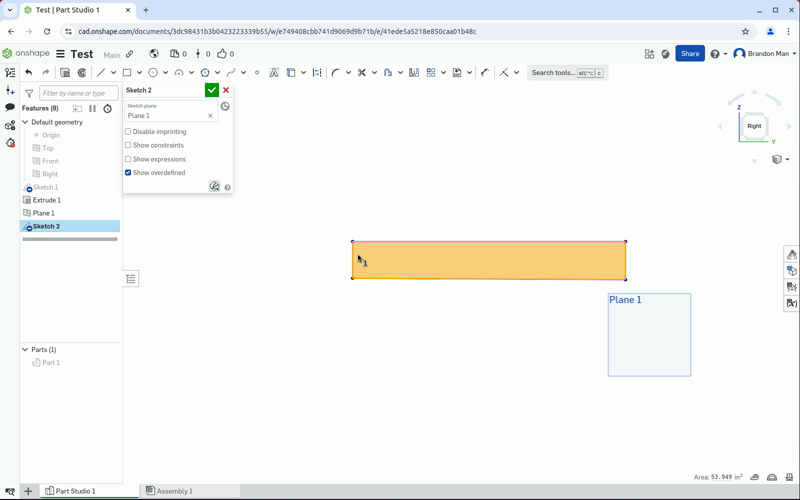
scroll(-6)
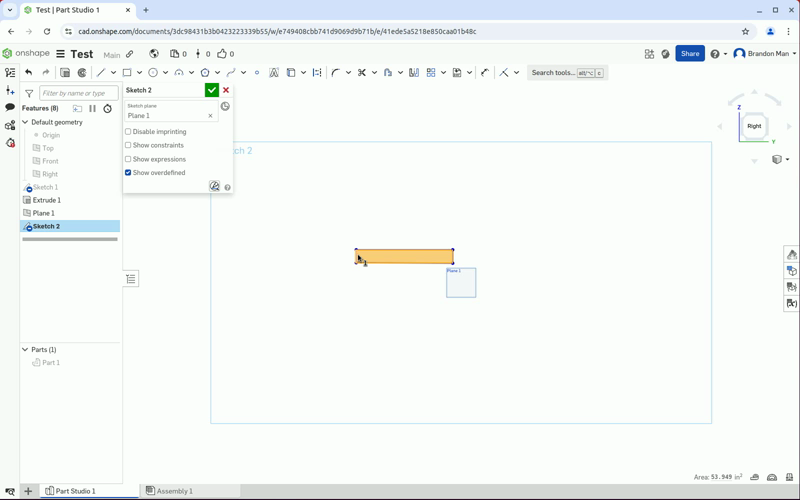
mouse_move(73, 352)
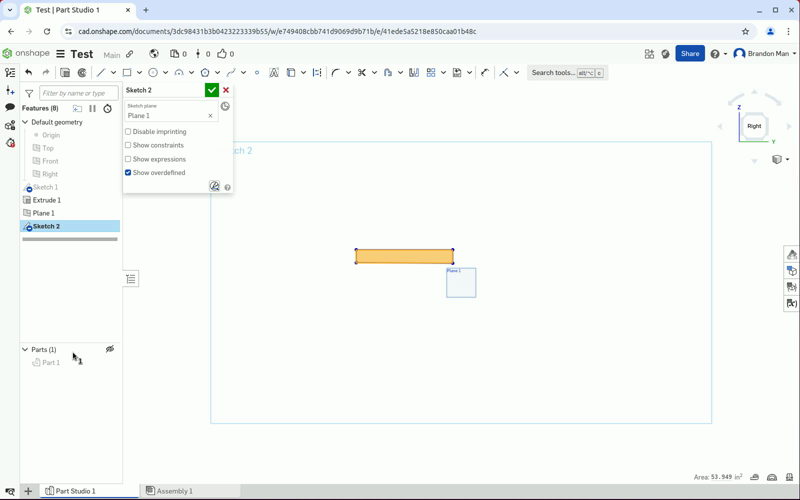
key(shift+y)
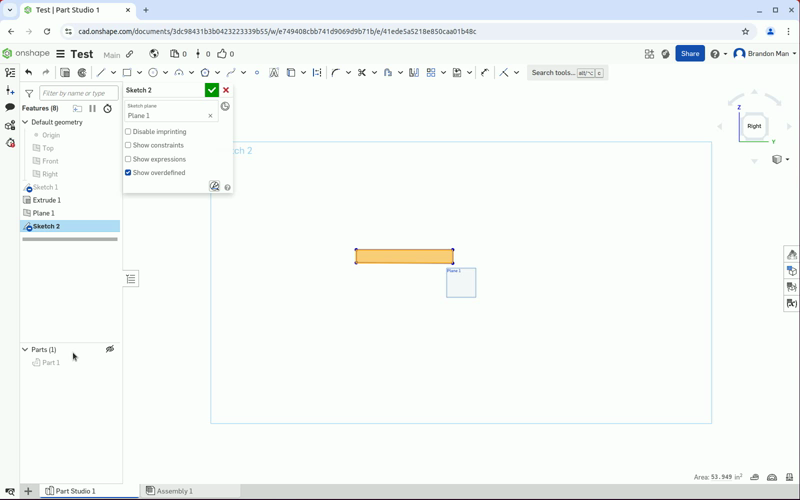
key(shift+e)
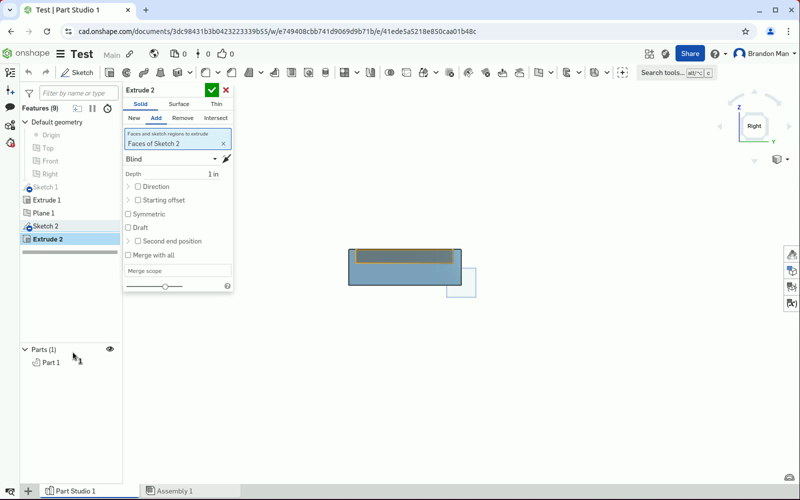
mouse_move(143, 106)
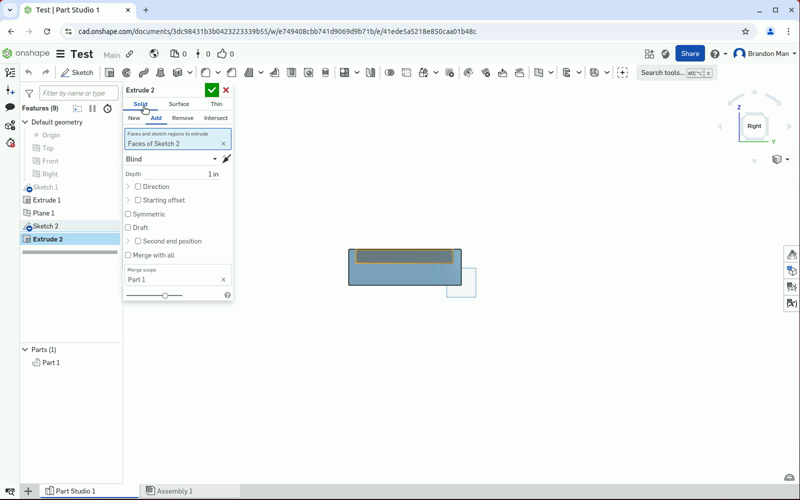
click(143, 106)
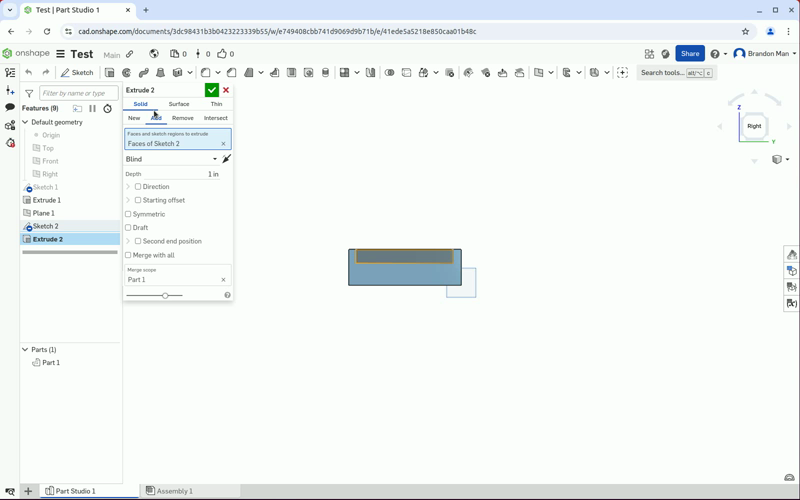
mouse_move(186, 120)
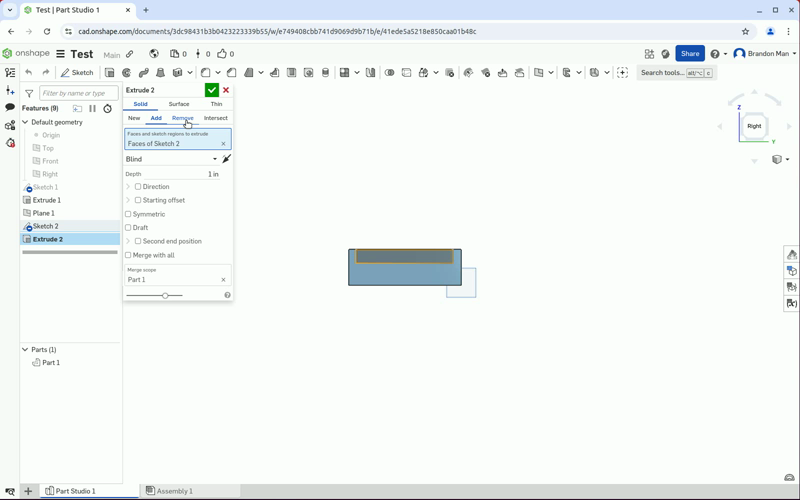
click(186, 120)
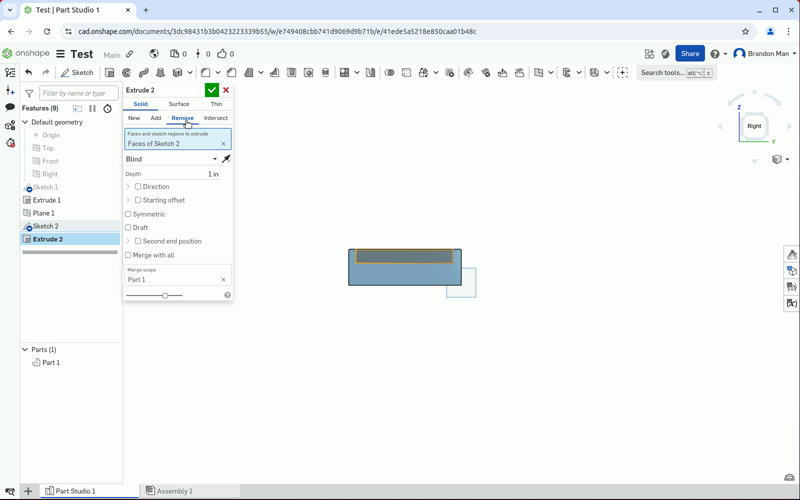
key(tab, 4)
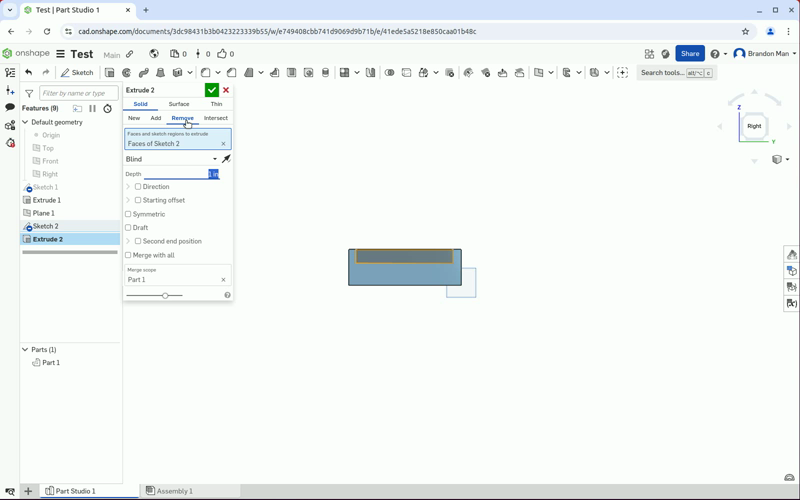
text(6.981)
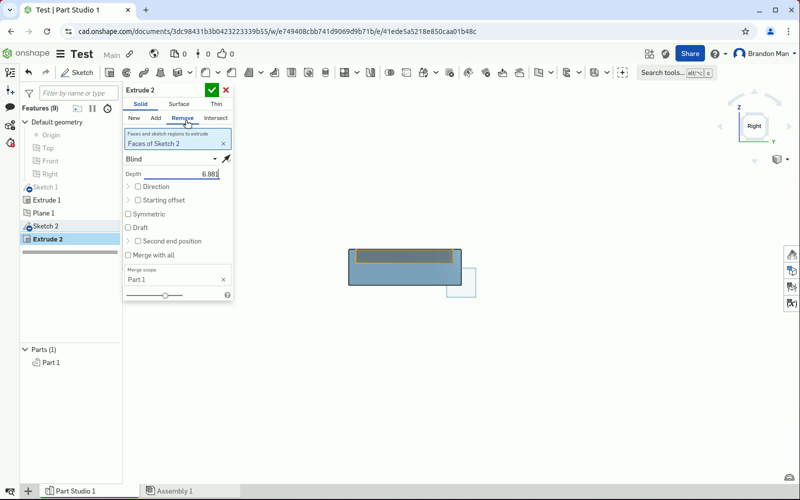
key(tab, 6)
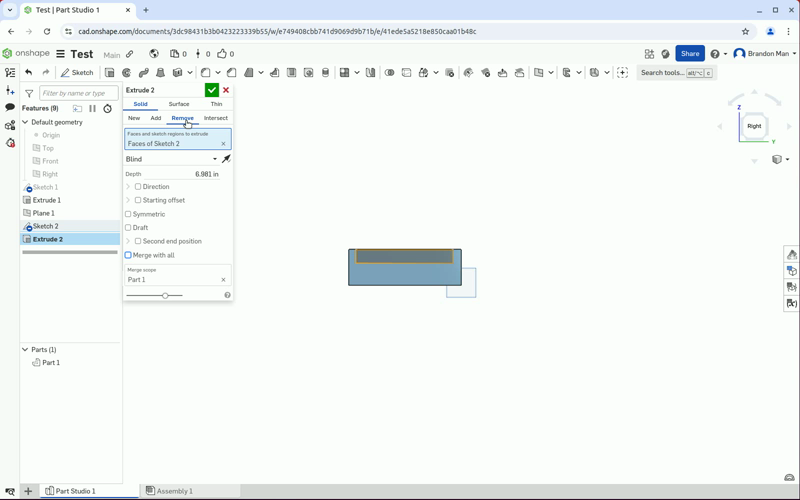
key(space)
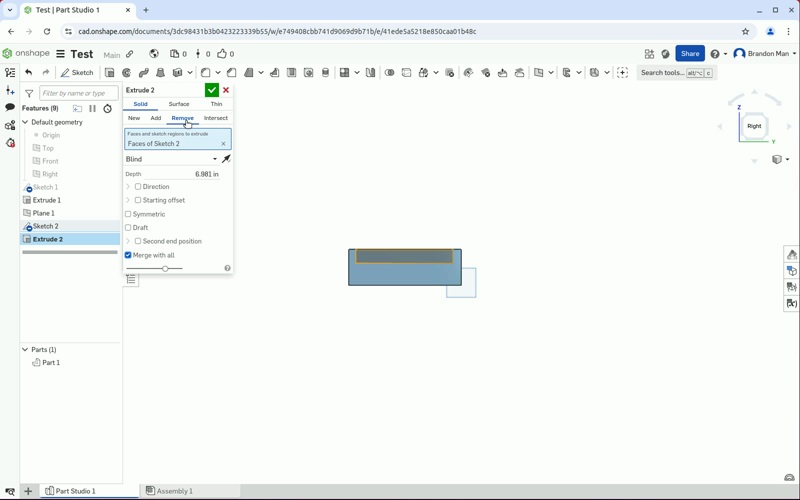
key(enter)
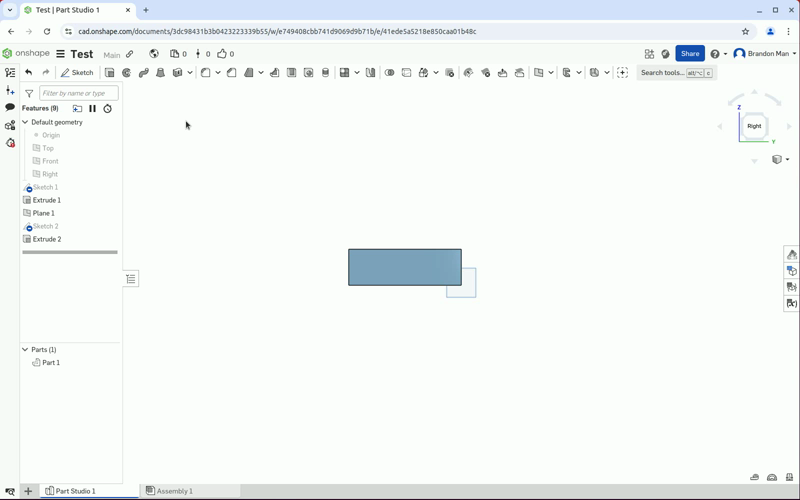
key(shift+h)
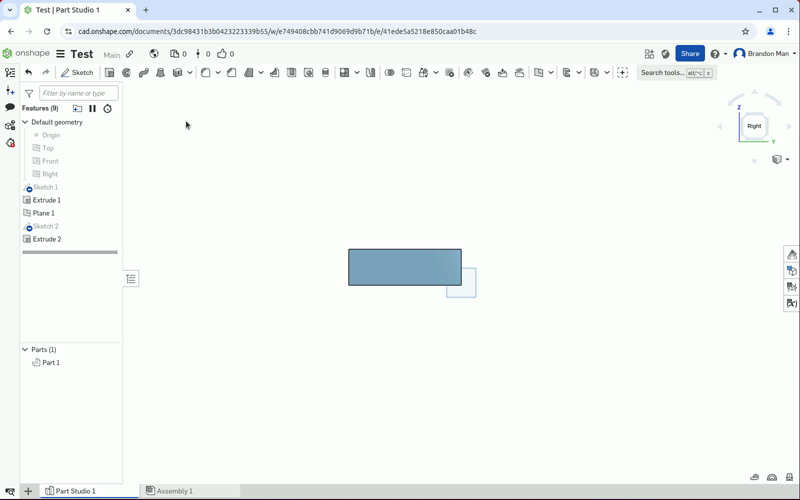
key(shift+h)
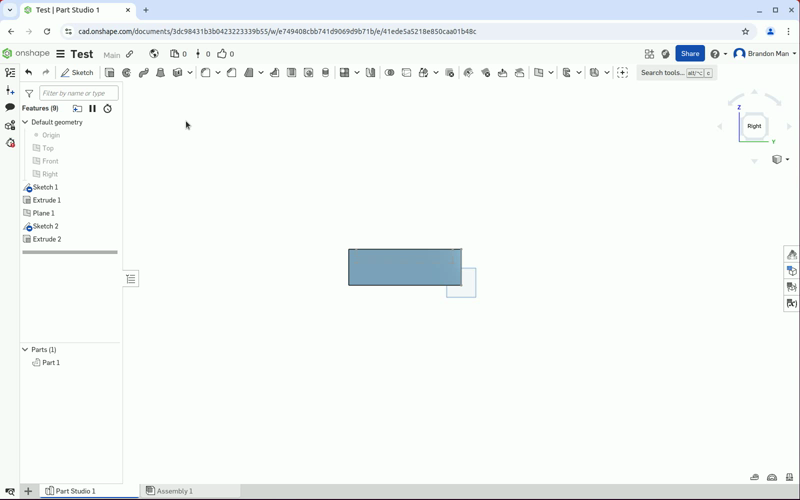
key(shift+7)
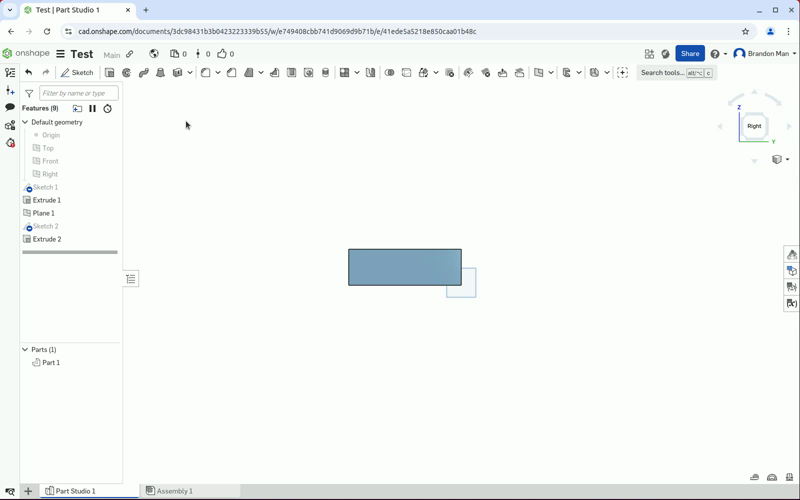
key(right, 2)
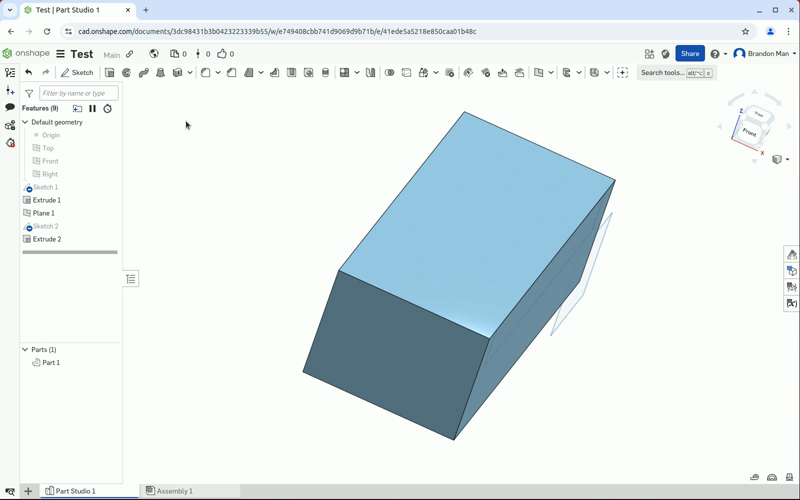
key(down, 2)
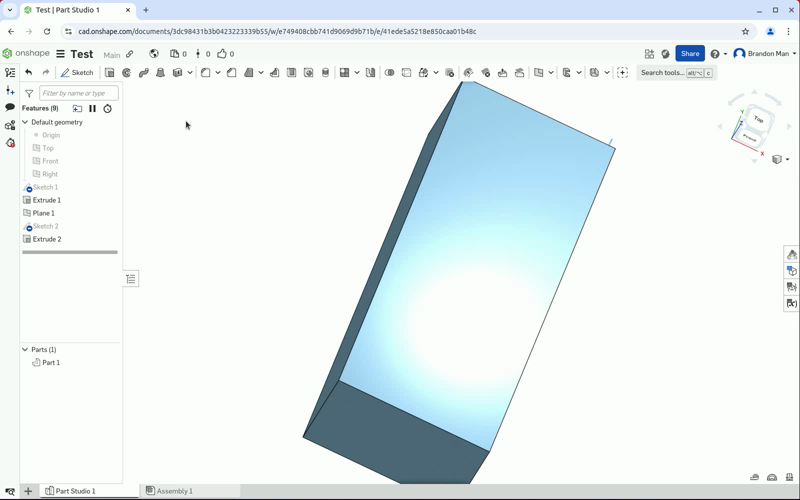
key(up, 2)
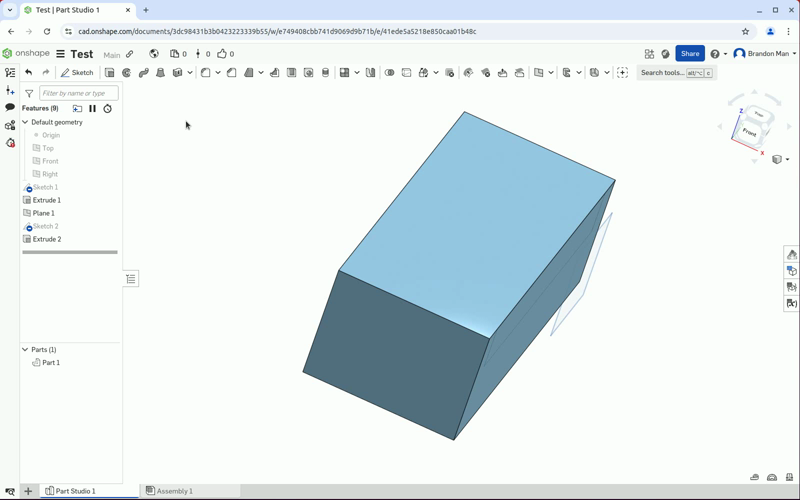
key(left, 2)
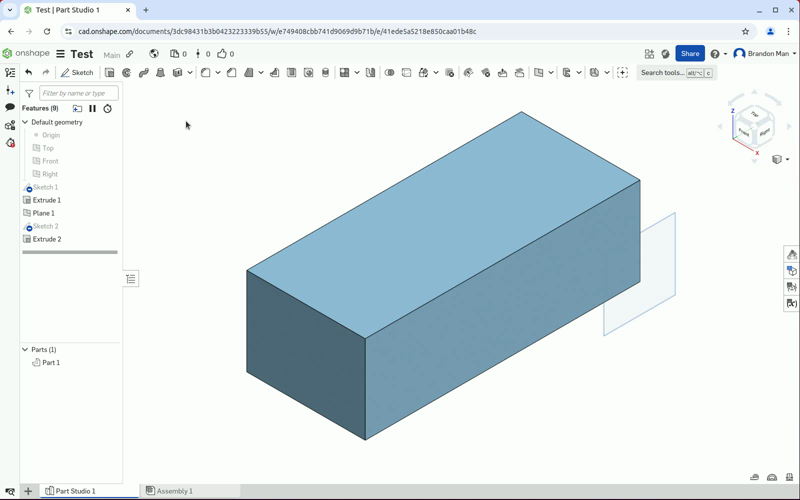
mouse_move(73, 189)
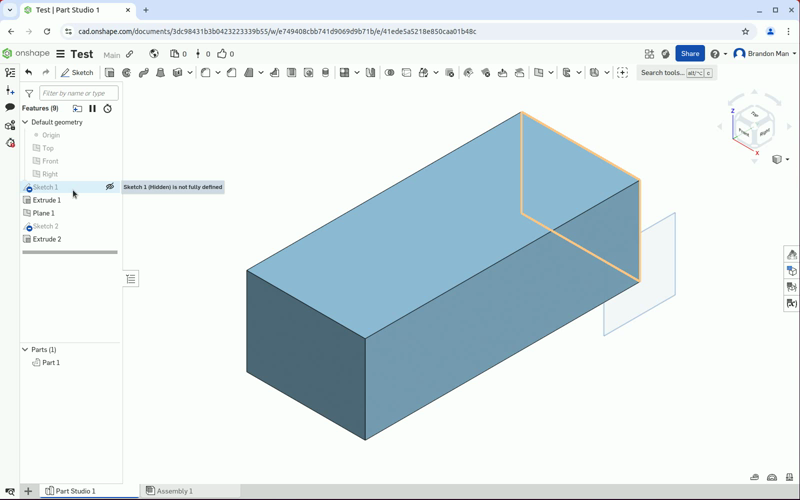
click(73, 189)